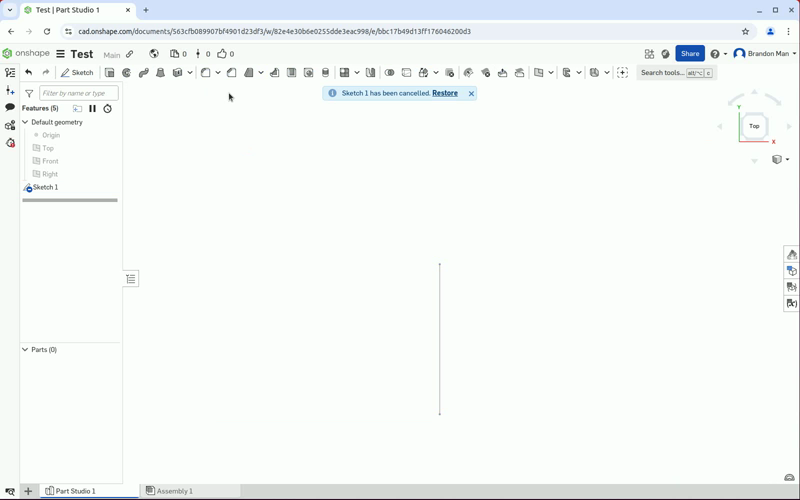
key(shift+h)
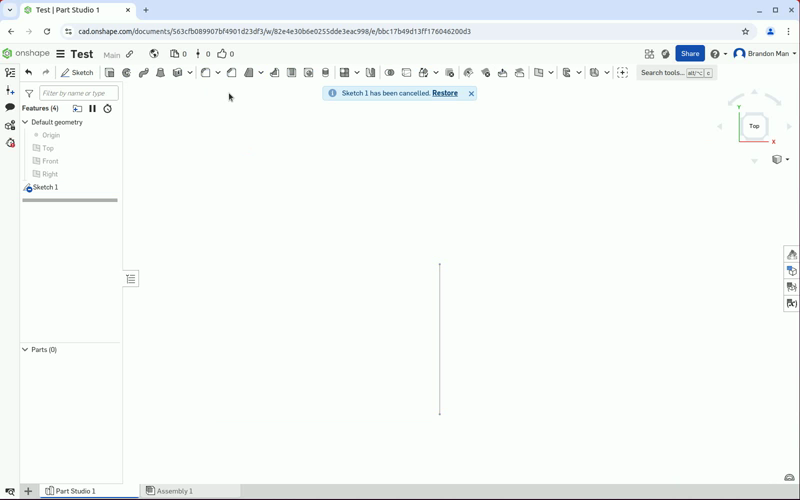
key(shift+s)
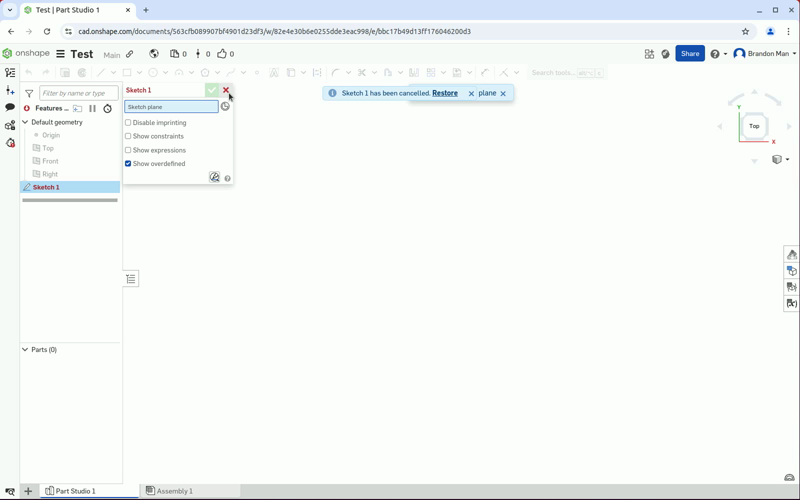
mouse_move(73, 150)
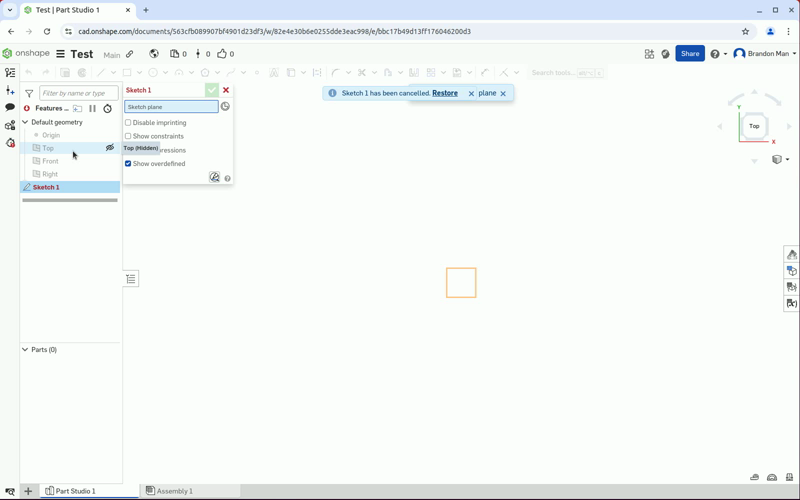
click(73, 150)
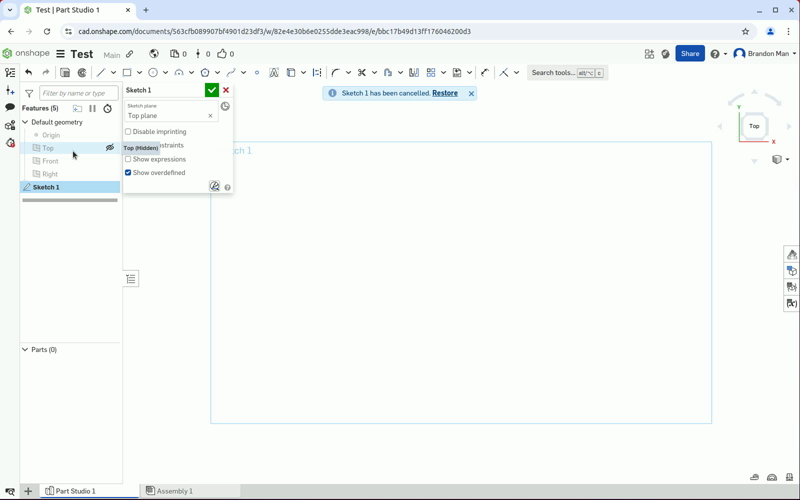
mouse_move(73, 352)
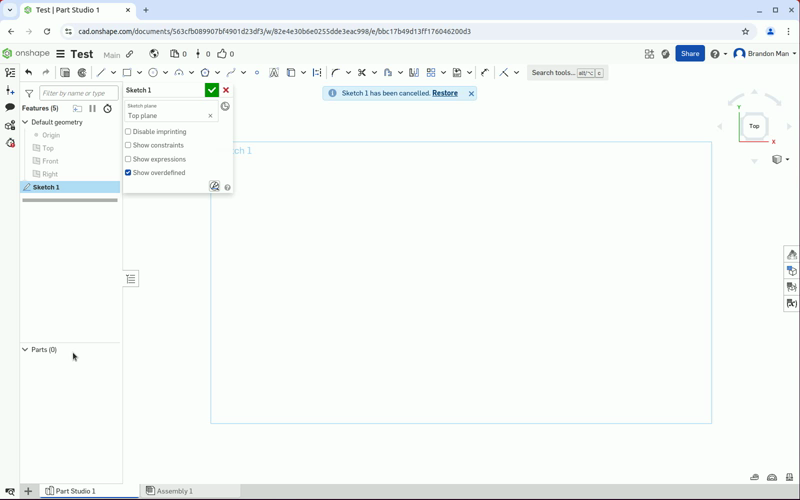
key(y)
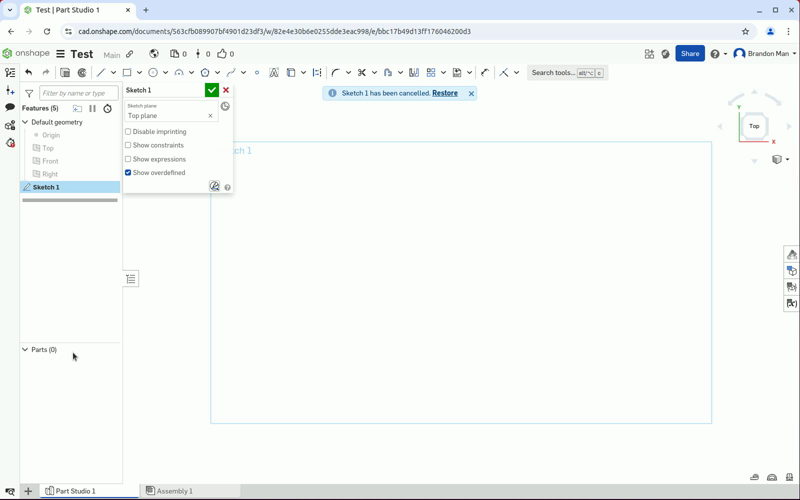
key(c)
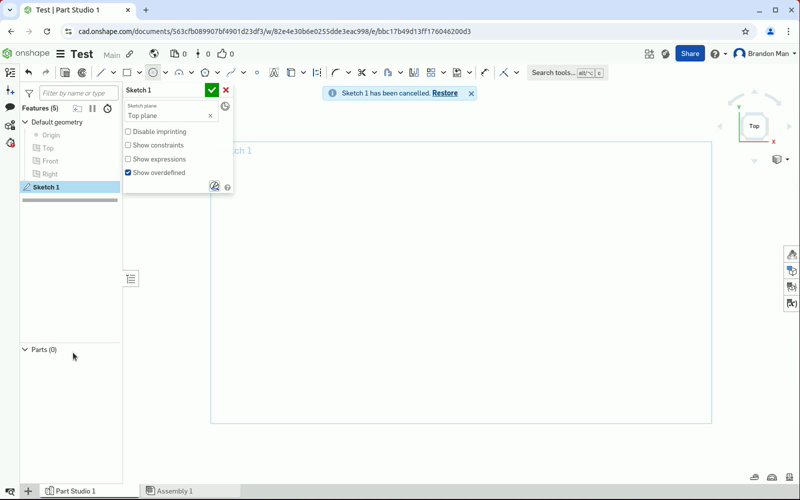
key_down(shift)
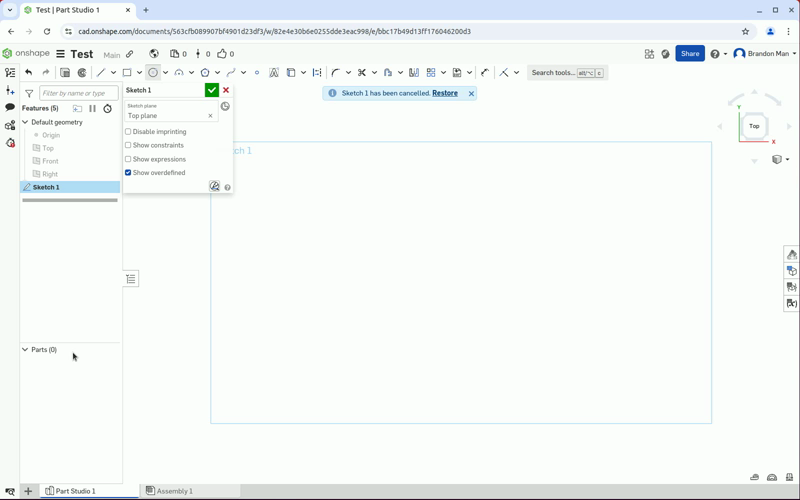
mouse_move(461, 178)
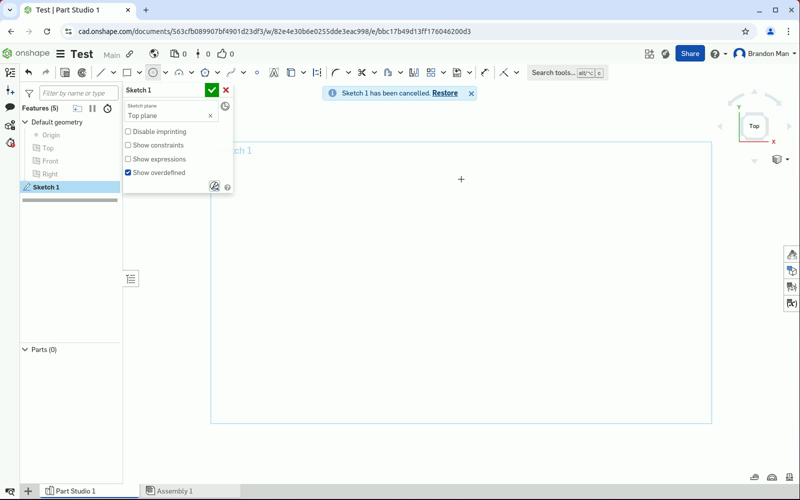
click(461, 178)
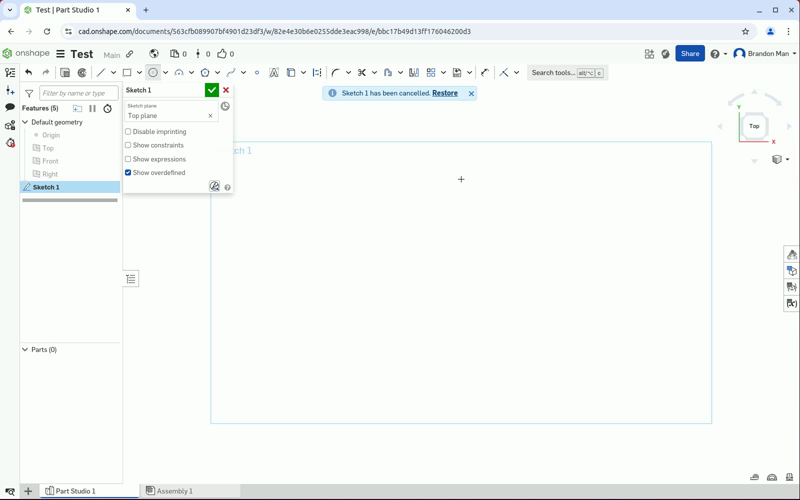
key_up(shift)
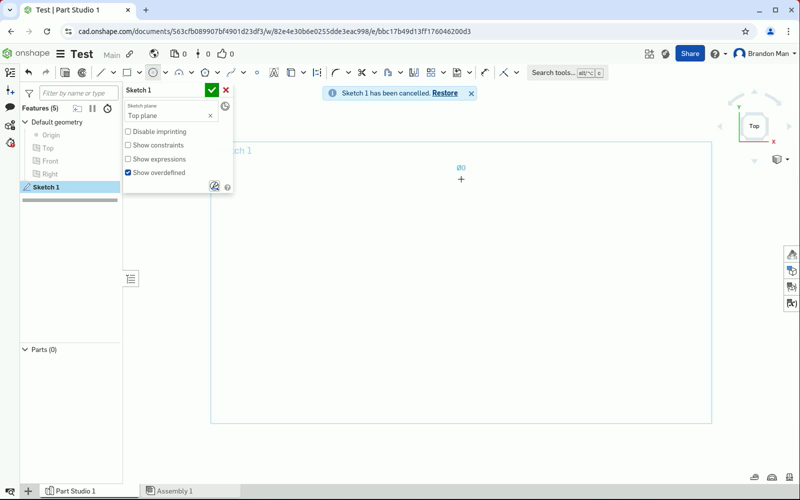
mouse_move(467, 178)
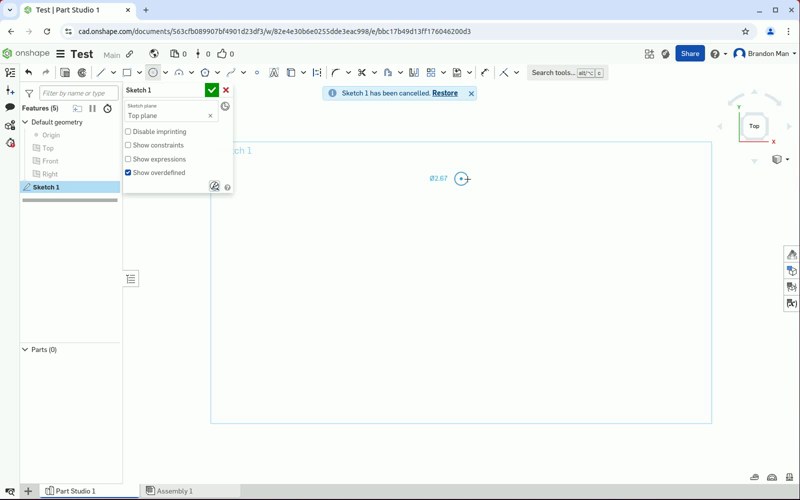
click(467, 178)
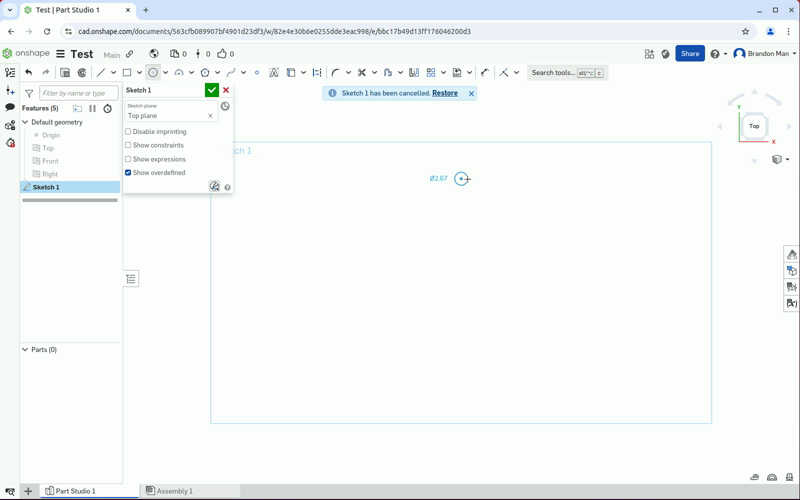
key(esc)
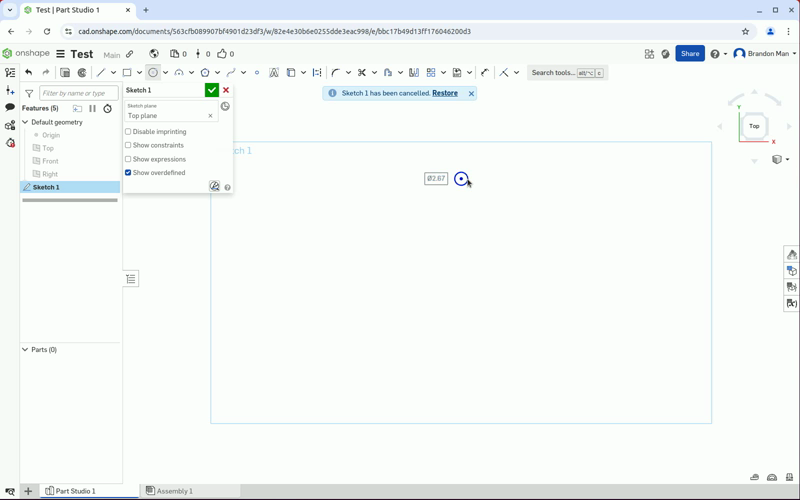
mouse_move(462, 181)
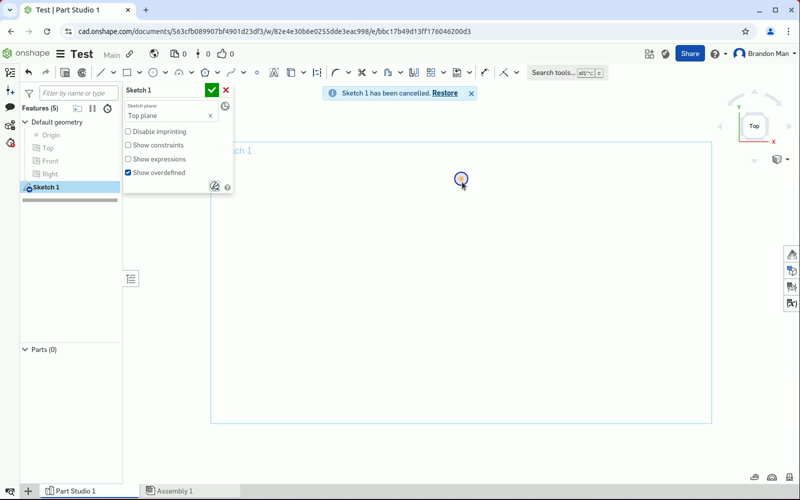
scroll(6)
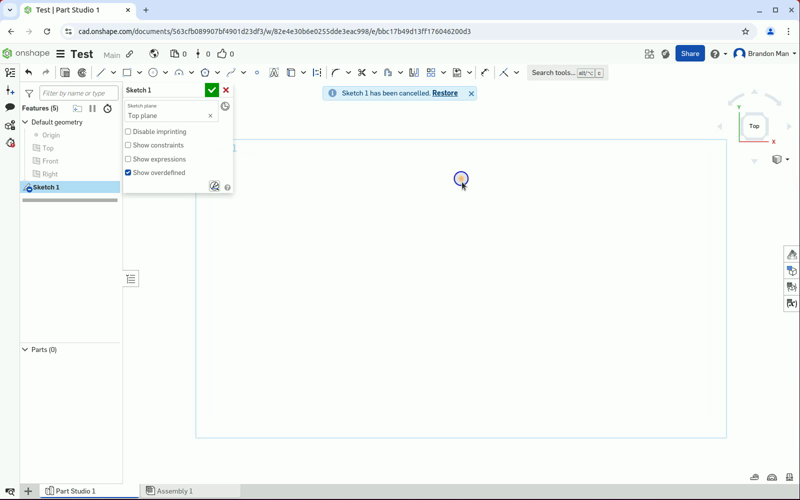
scroll(6)
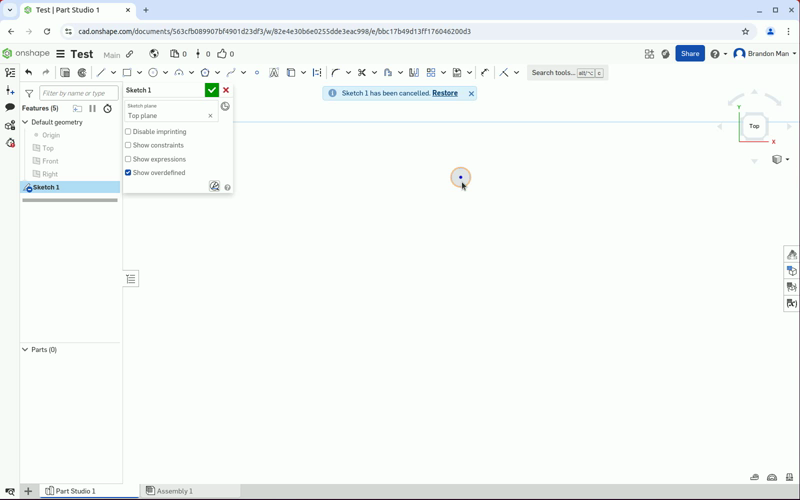
scroll(6)
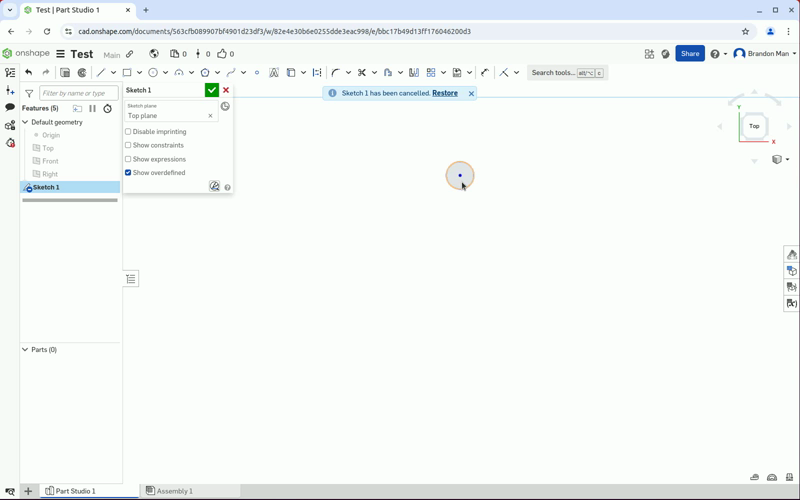
scroll(6)
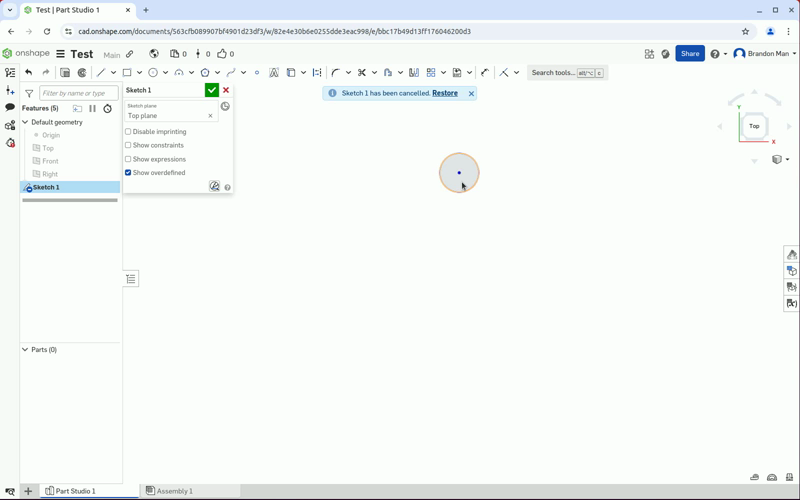
scroll(6)
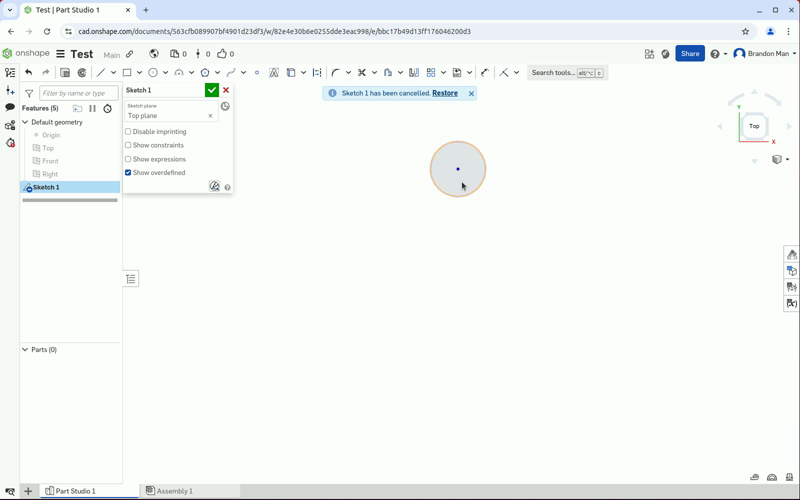
scroll(6)
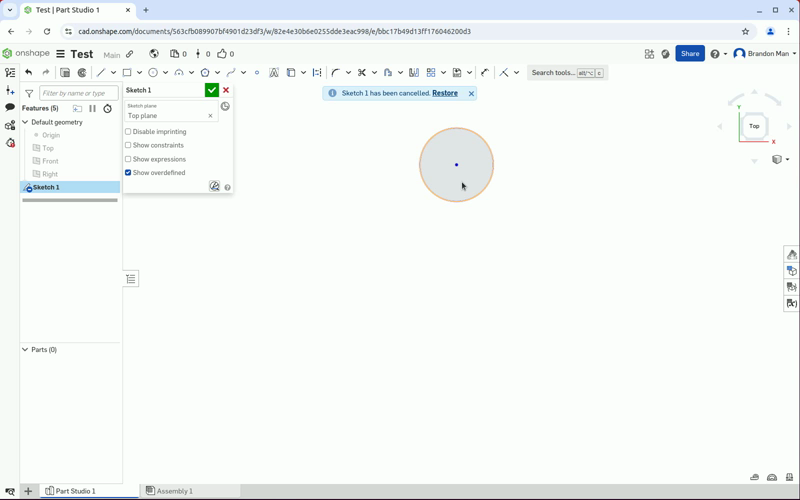
scroll(6)
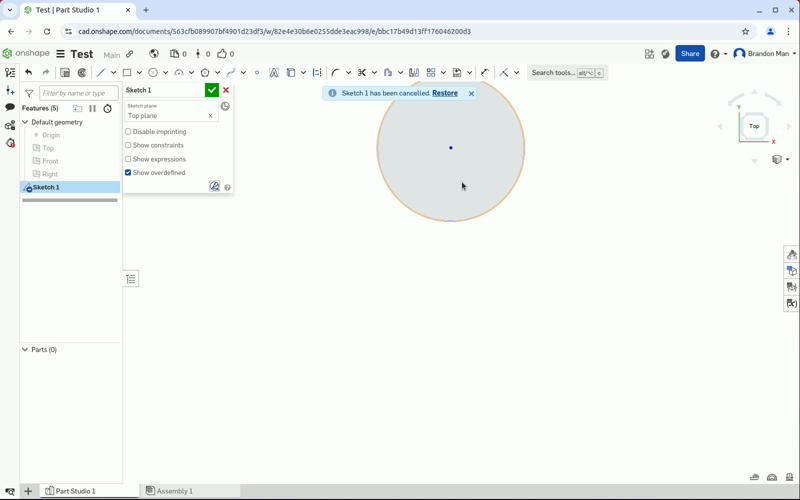
click(462, 181)
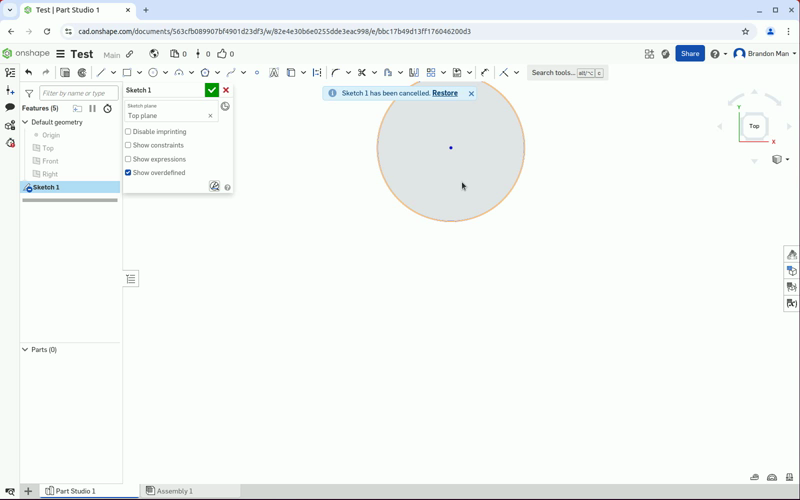
scroll(-6)
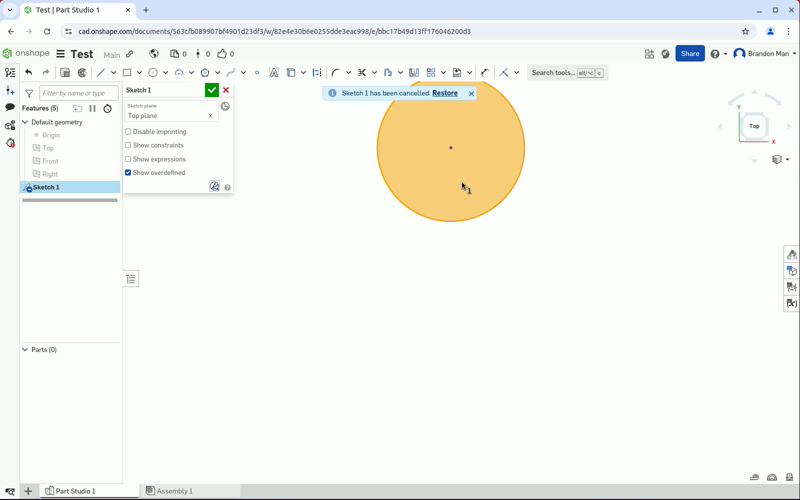
scroll(-6)
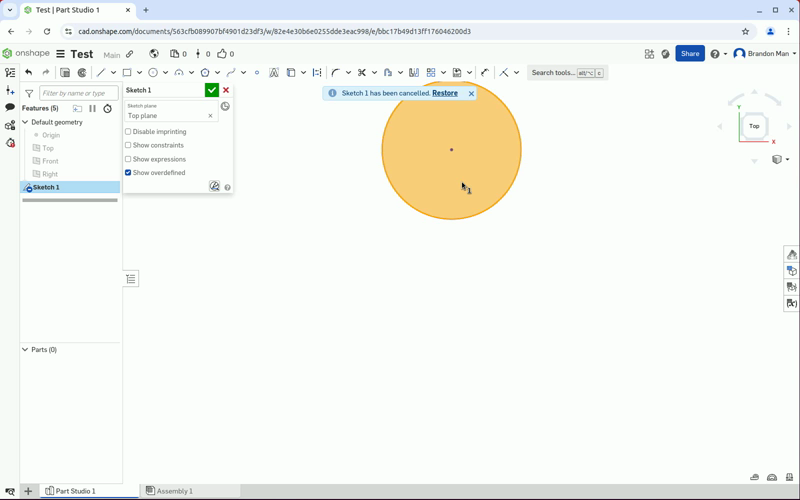
scroll(-6)
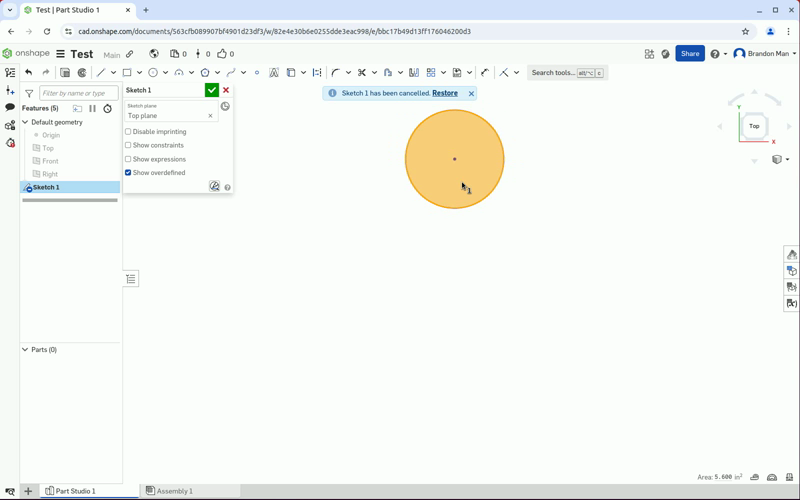
scroll(-6)
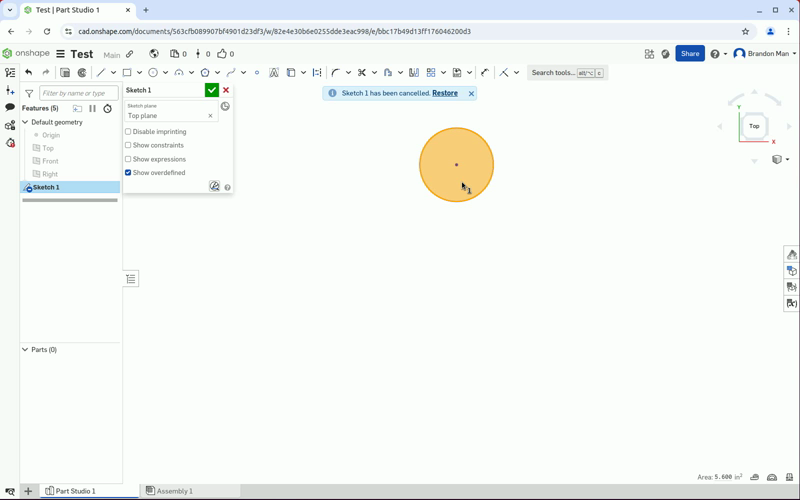
scroll(-6)
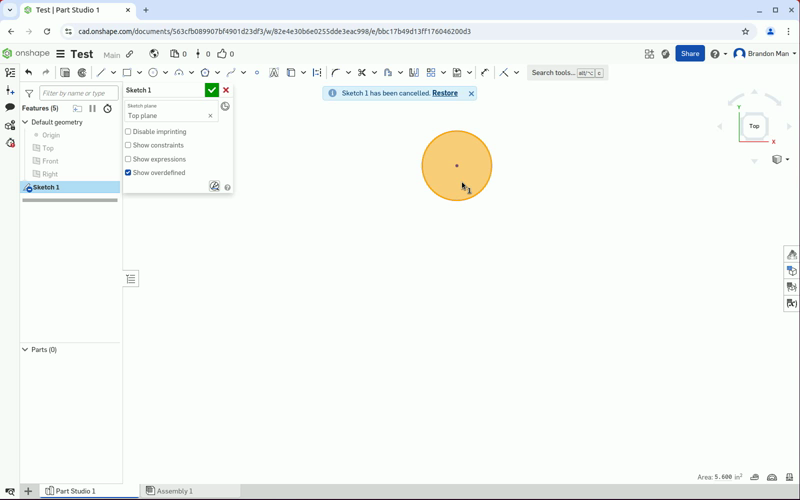
scroll(-6)
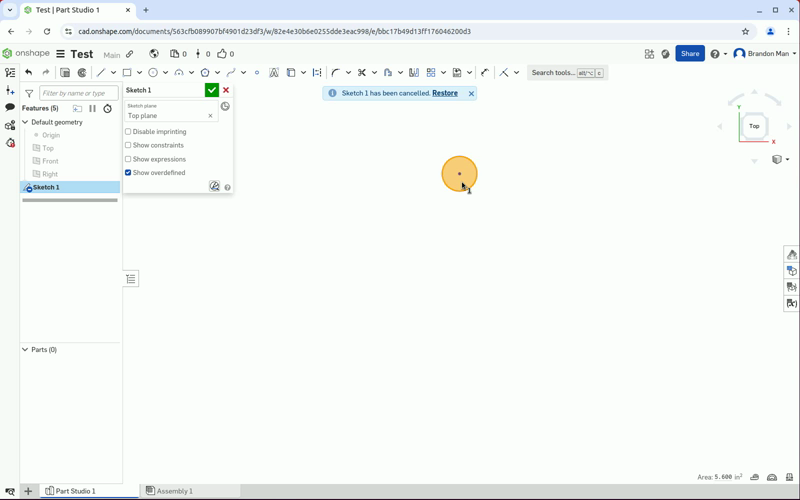
scroll(-6)
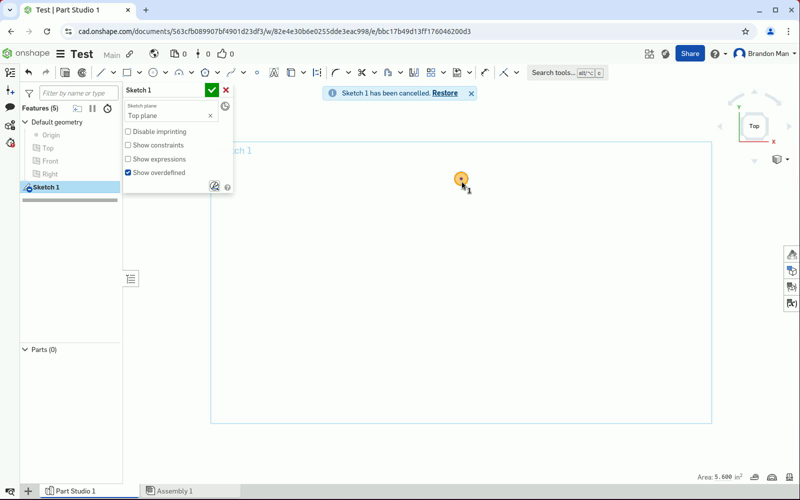
mouse_move(73, 352)
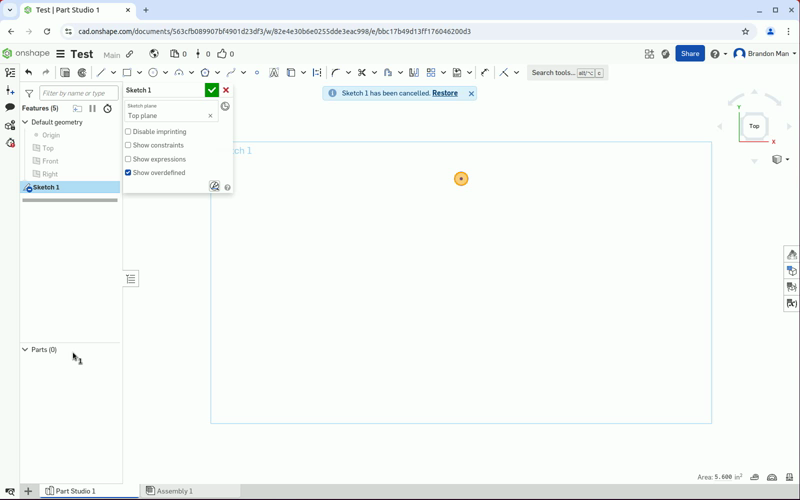
key(shift+y)
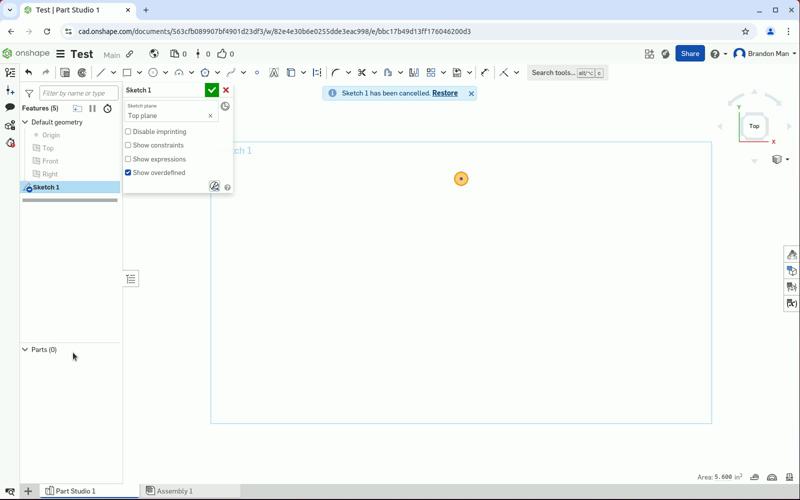
key(shift+e)
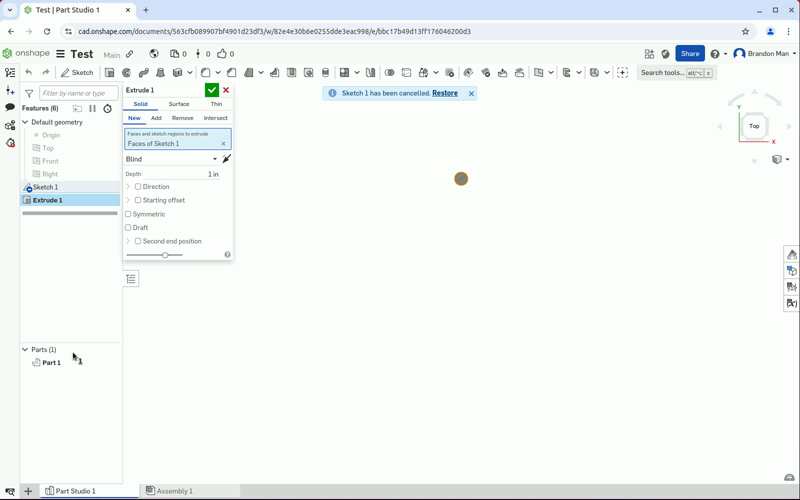
mouse_move(143, 106)
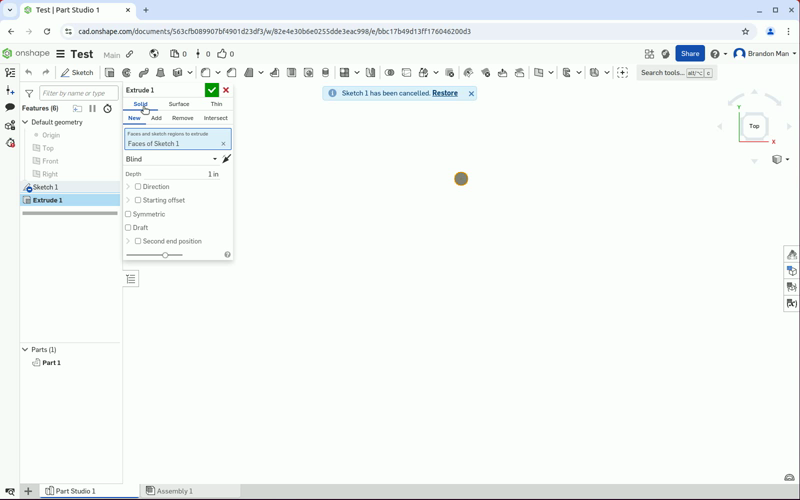
click(143, 106)
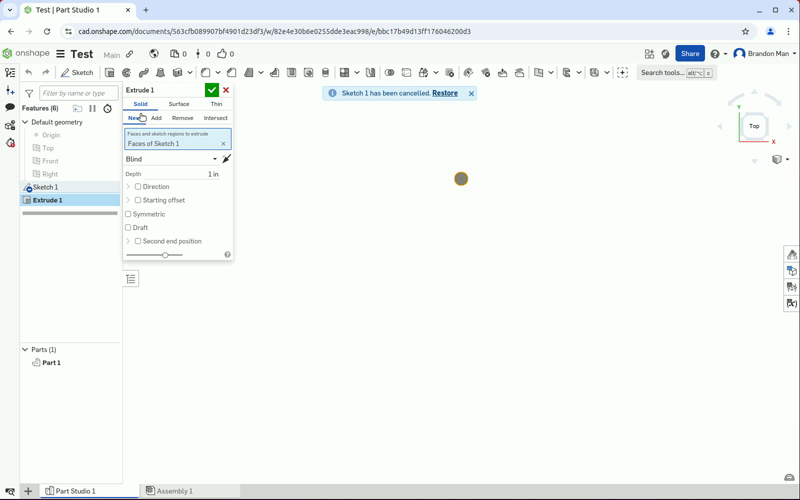
mouse_move(137, 120)
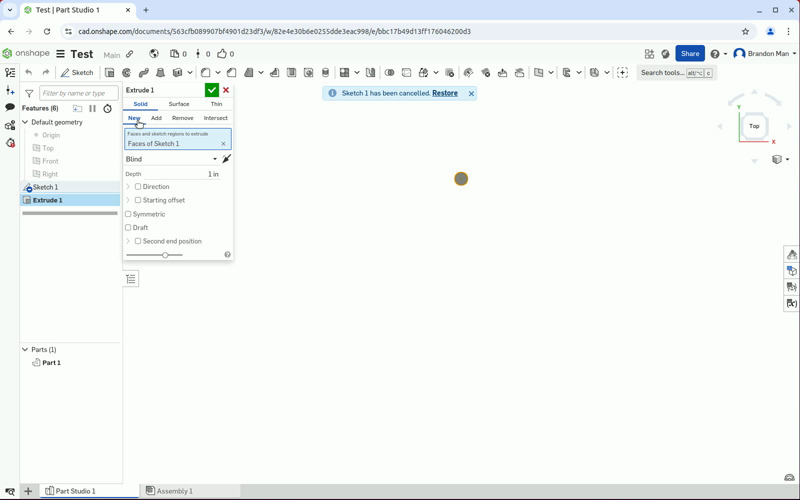
click(137, 120)
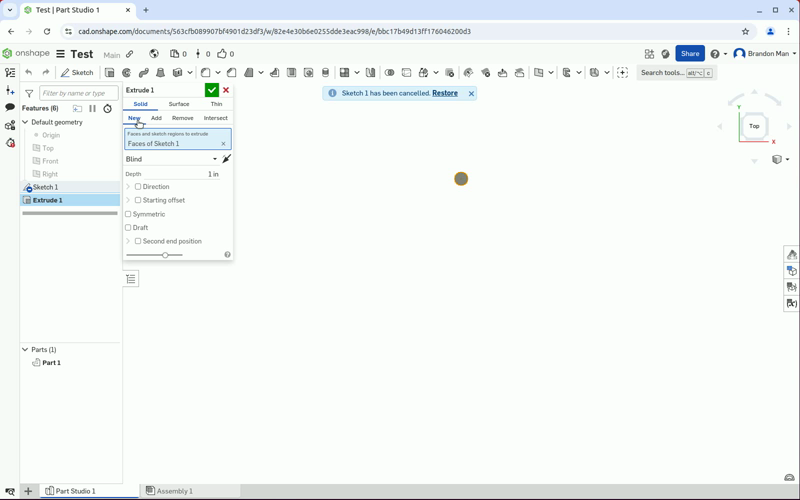
key(tab, 4)
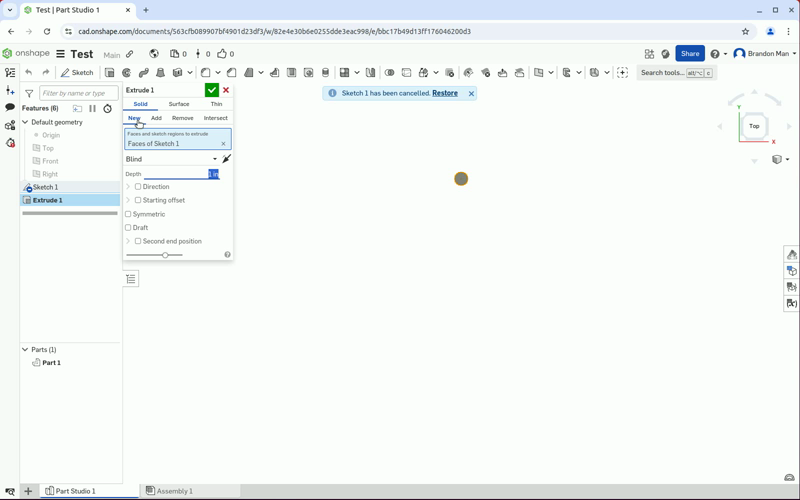
text(12.998)
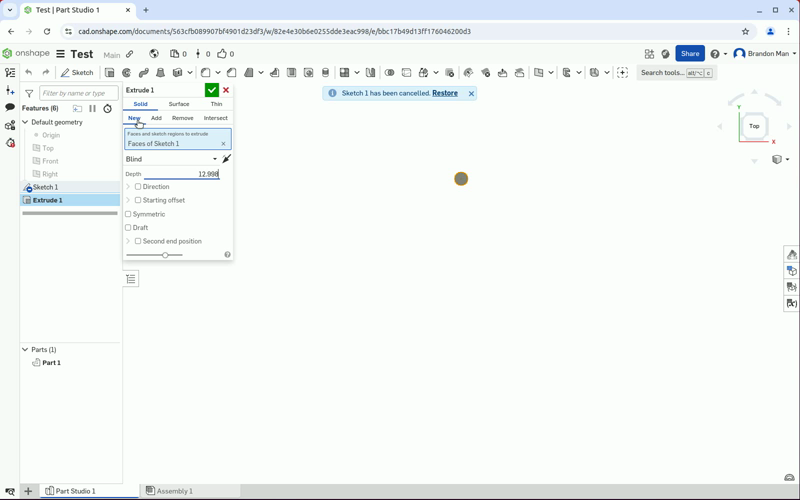
key(enter)
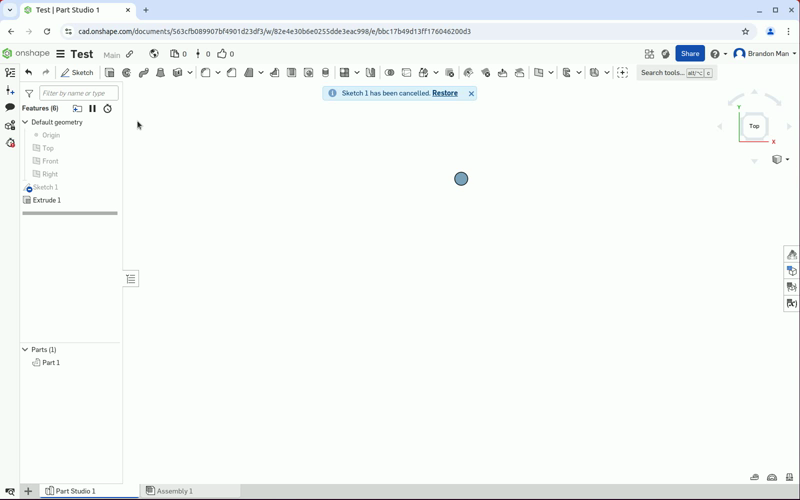
key(shift+h)
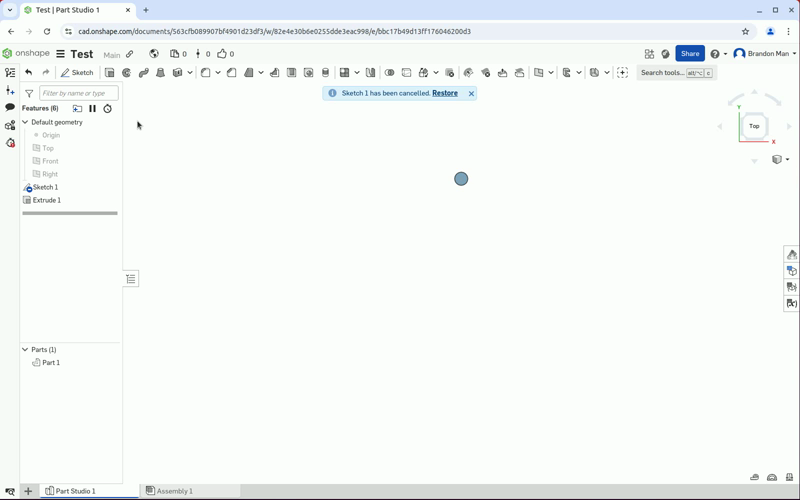
key(shift+h)
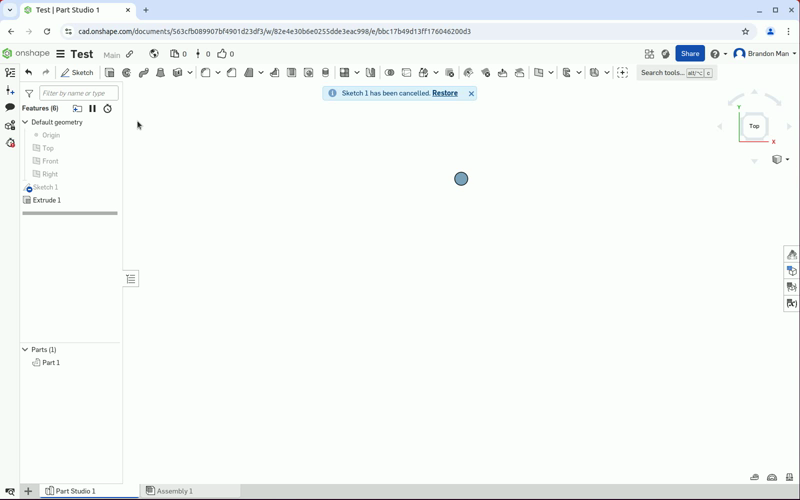
mouse_move(73, 189)
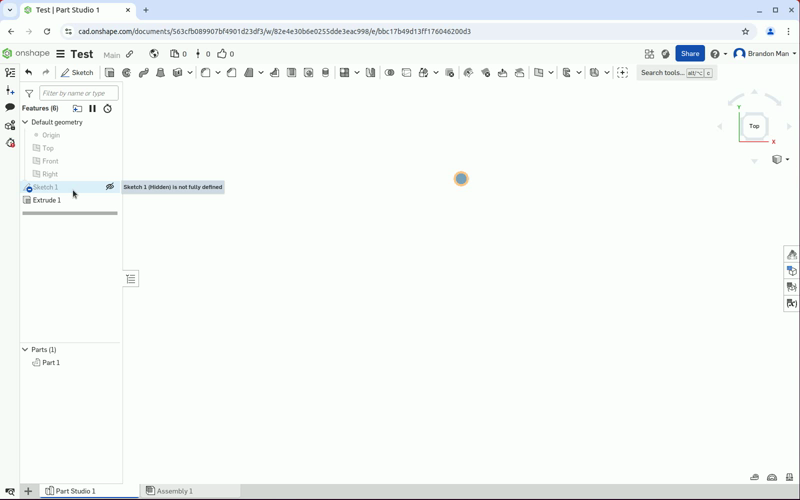
click(73, 189)
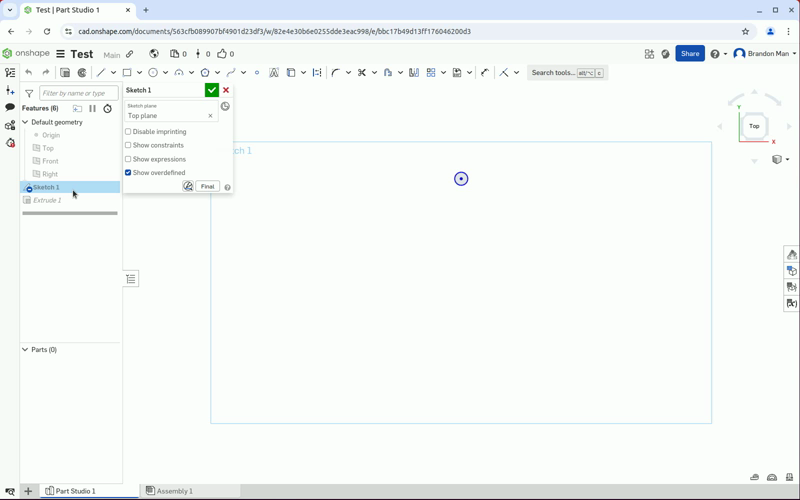
mouse_move(229, 92)
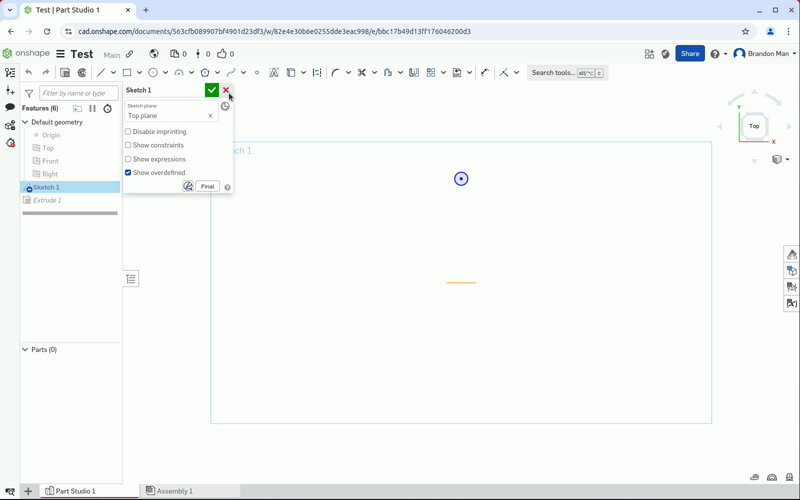
click(229, 92)
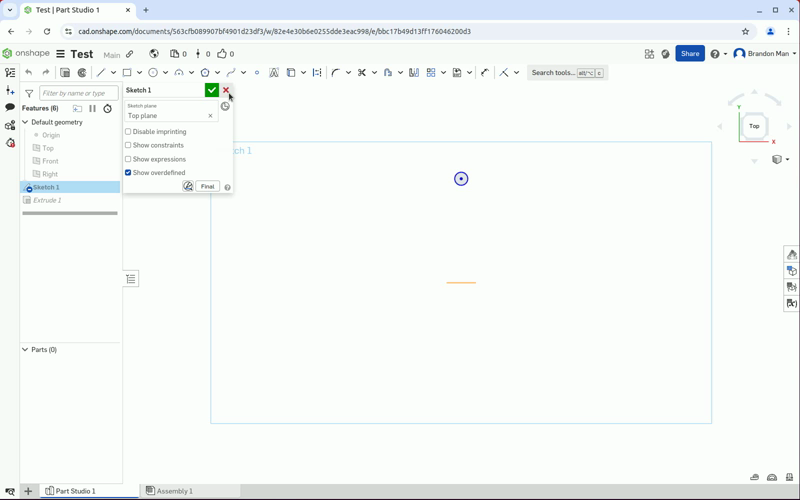
key(shift+s)
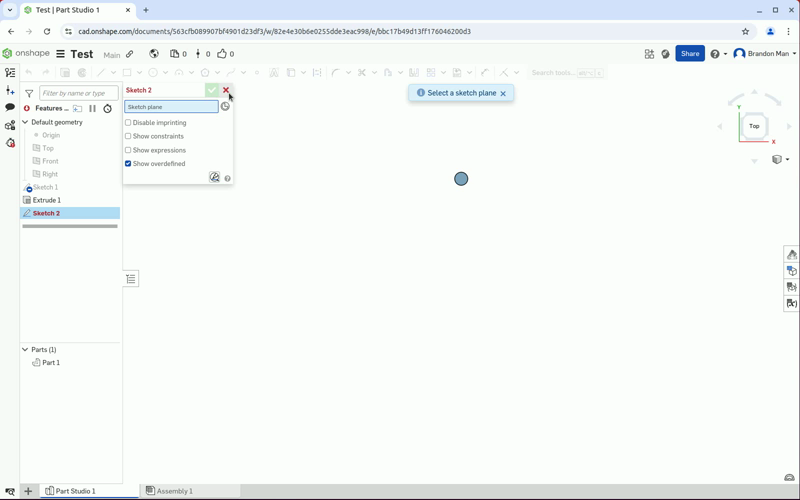
mouse_move(73, 150)
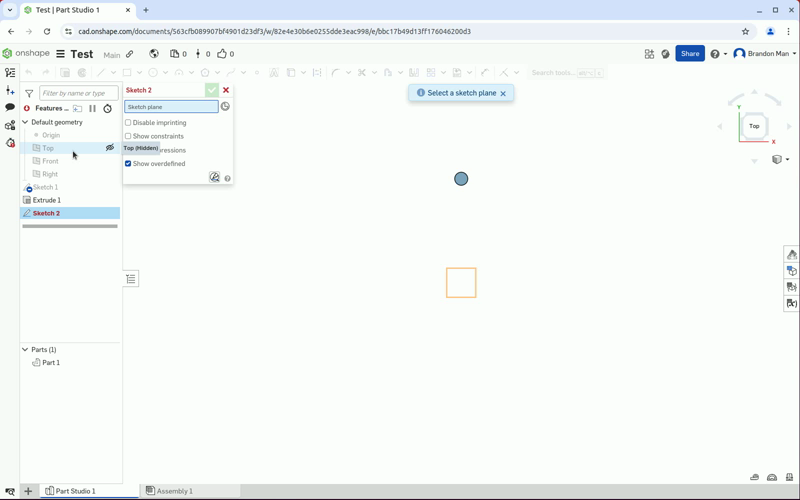
click(73, 150)
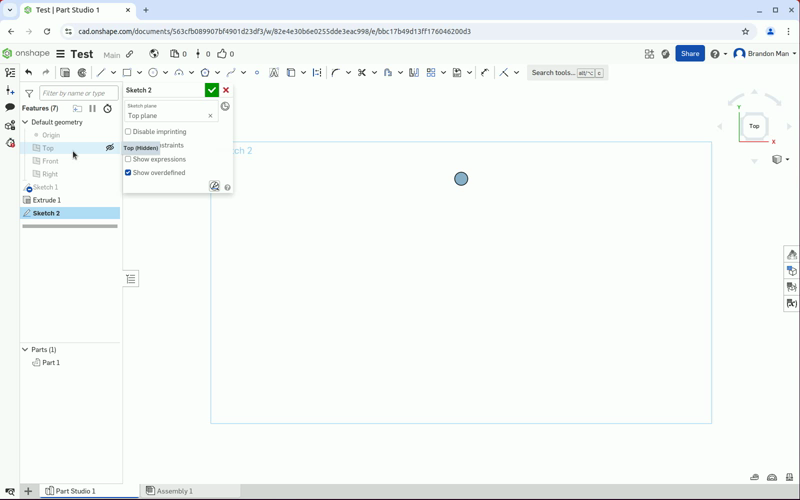
mouse_move(73, 352)
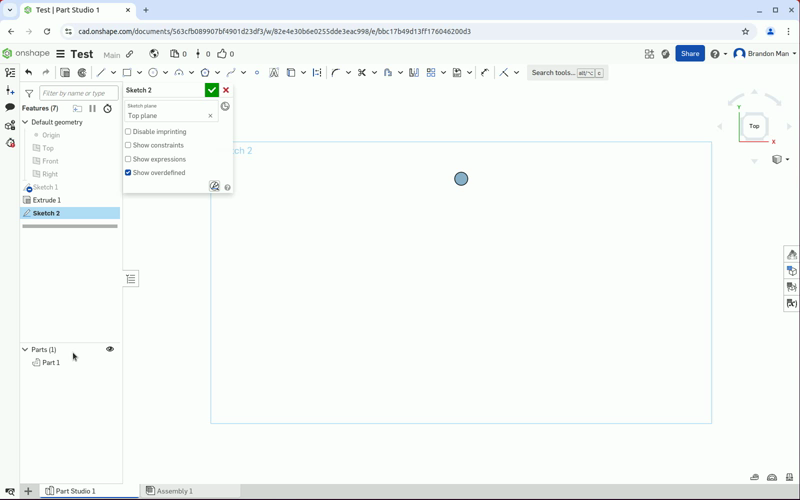
key(y)
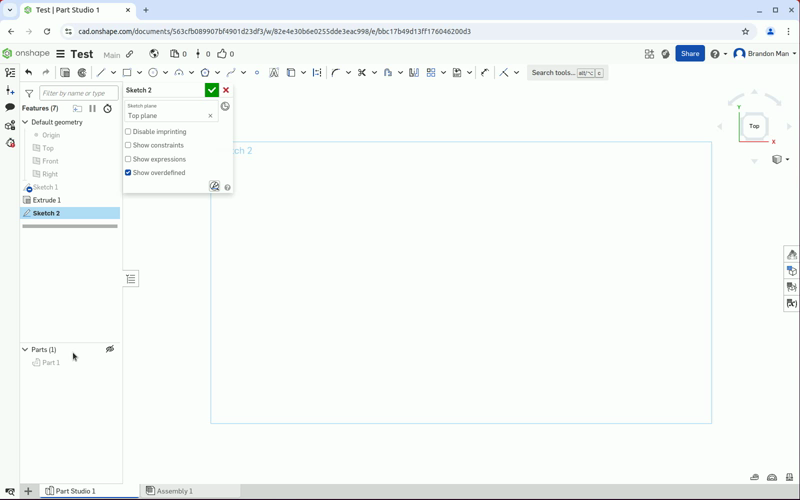
key(c)
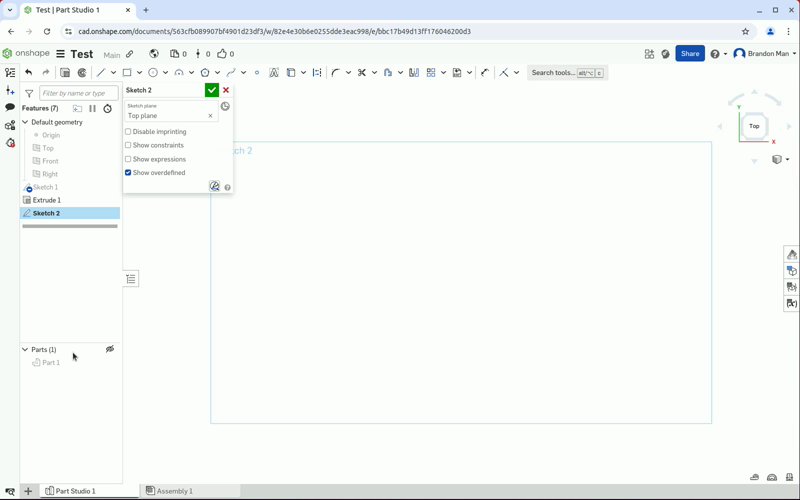
key_down(shift)
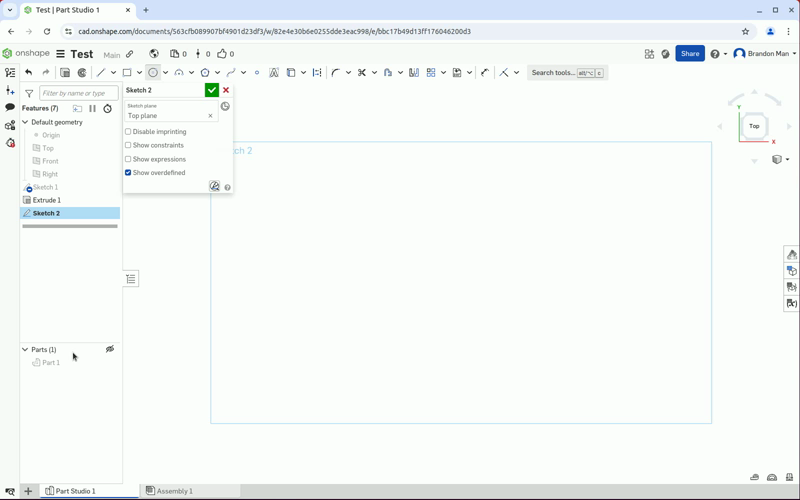
mouse_move(461, 178)
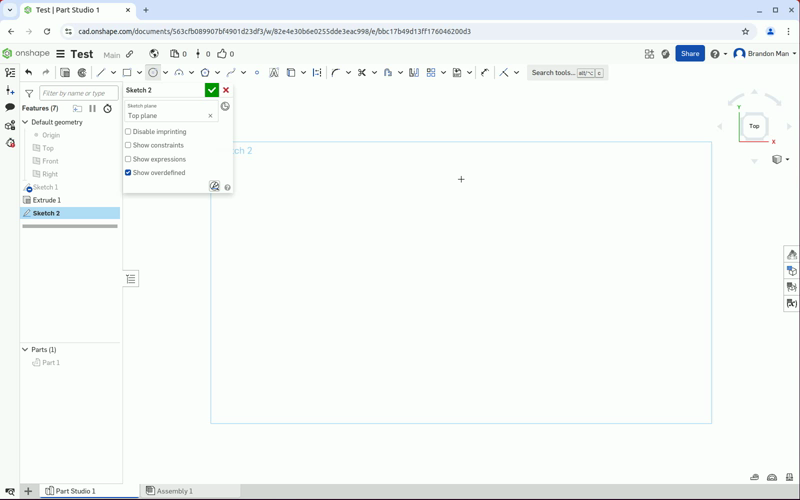
click(461, 178)
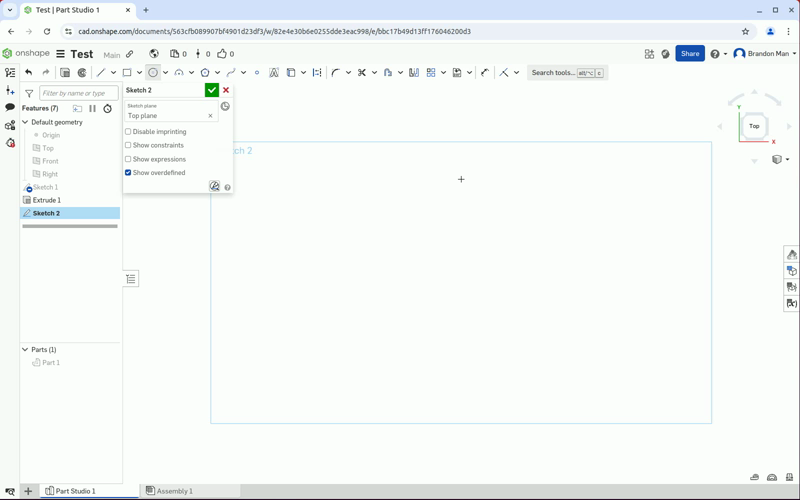
key_up(shift)
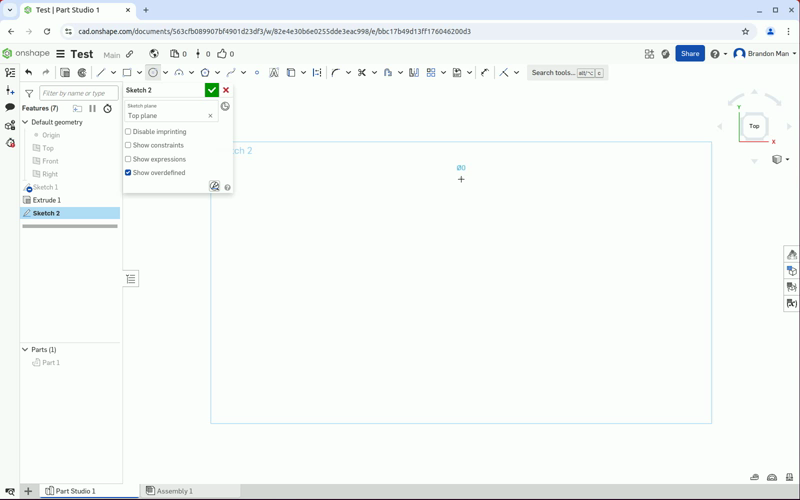
mouse_move(467, 178)
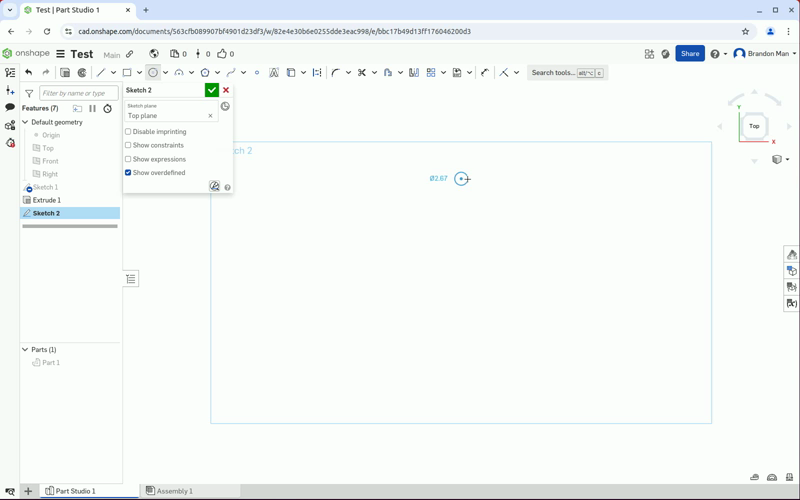
click(467, 178)
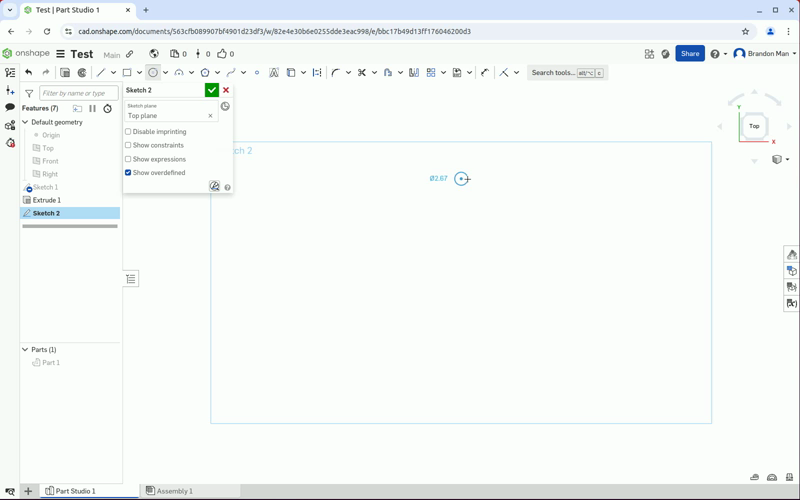
key(esc)
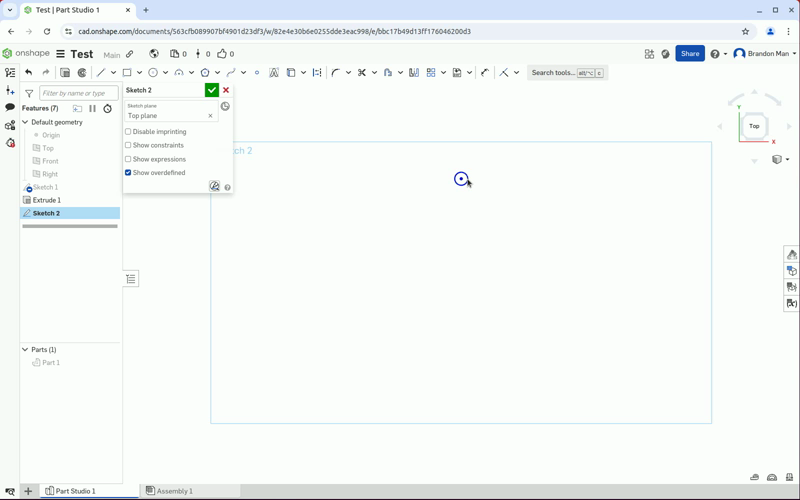
mouse_move(465, 179)
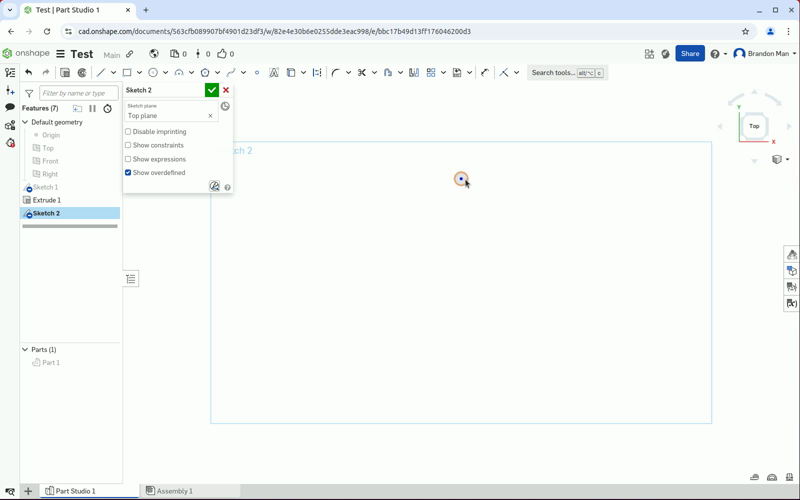
scroll(6)
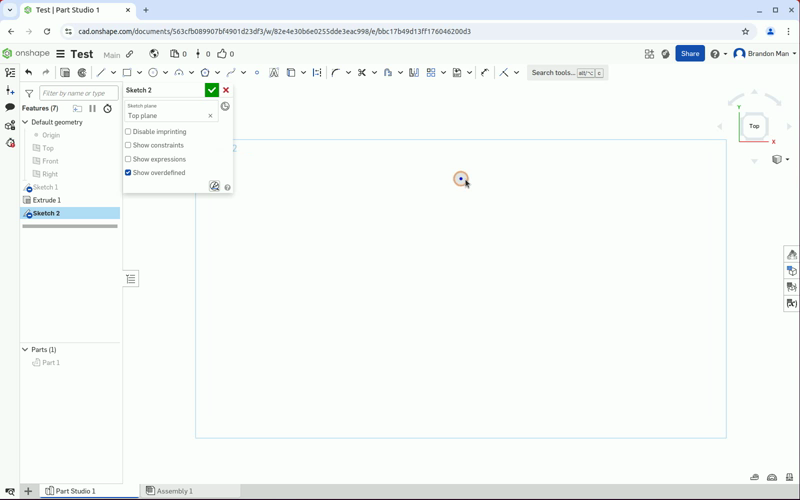
scroll(6)
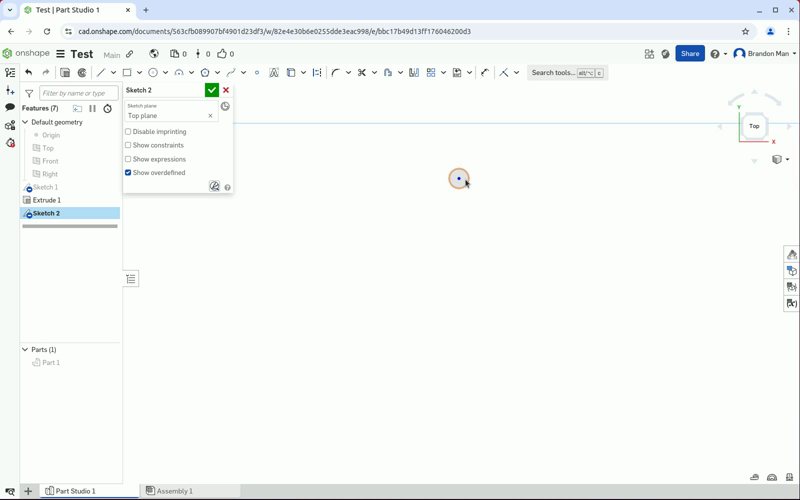
scroll(6)
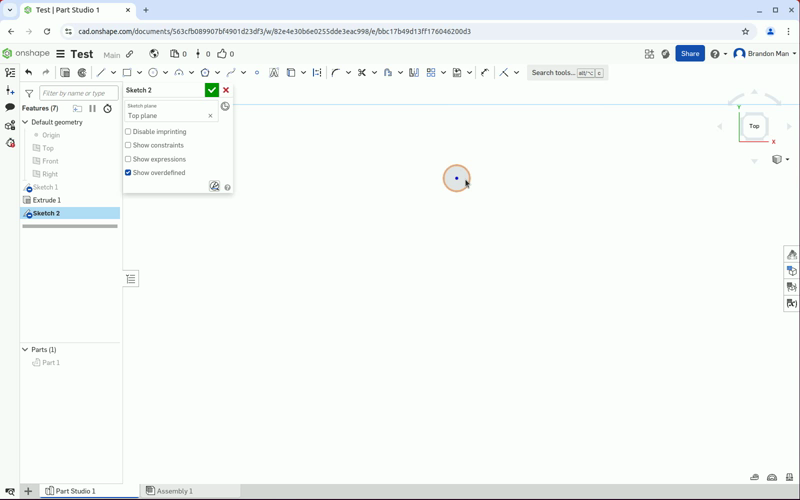
scroll(6)
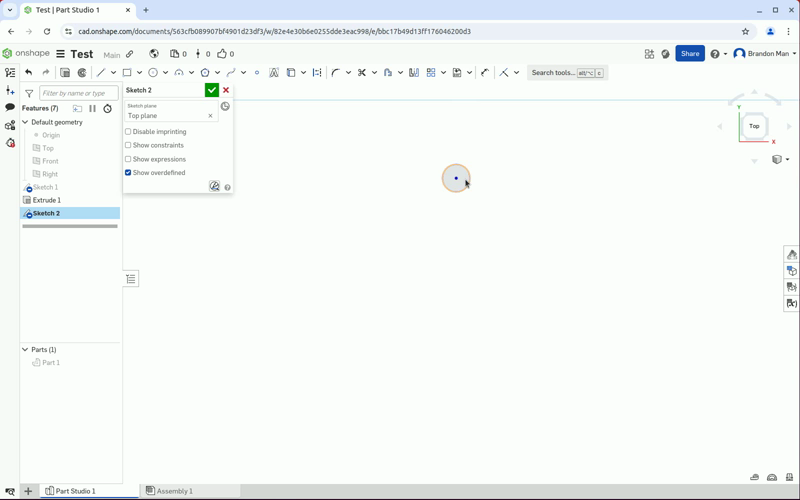
scroll(6)
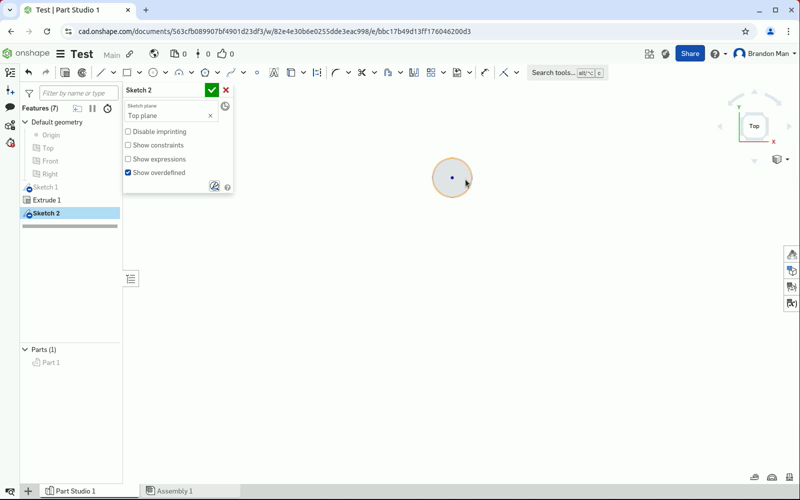
scroll(6)
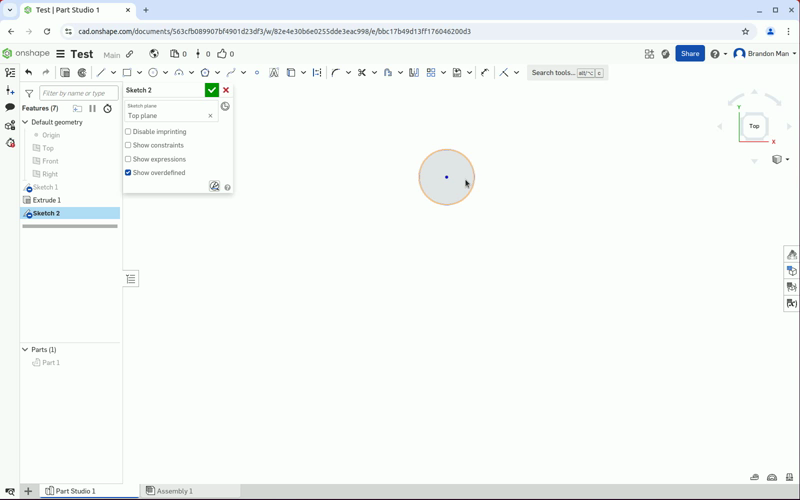
scroll(6)
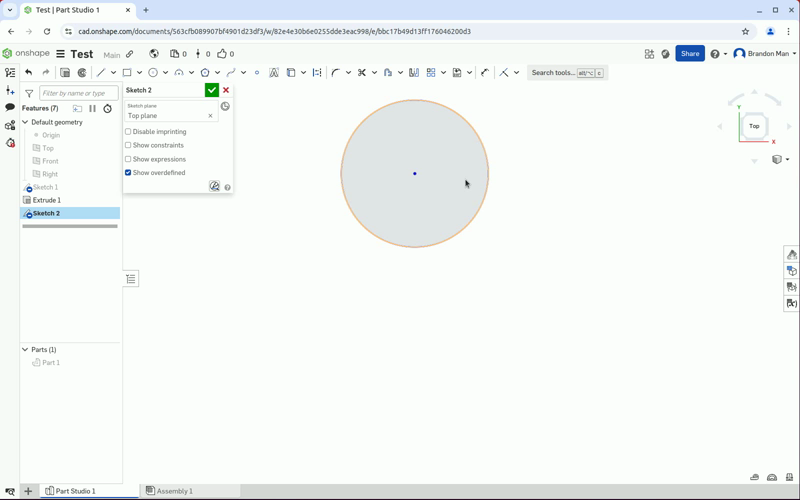
click(465, 179)
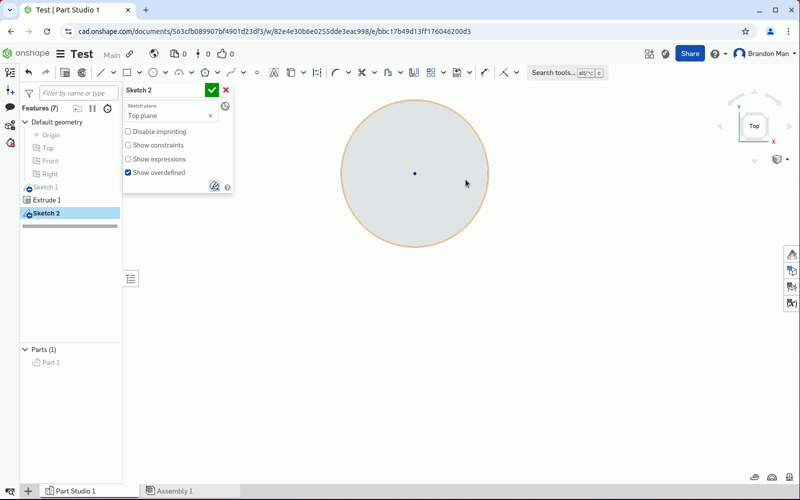
scroll(-6)
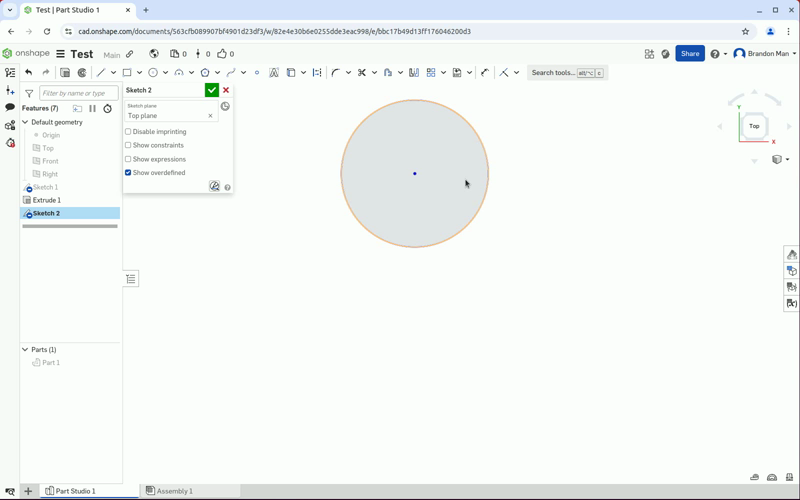
scroll(-6)
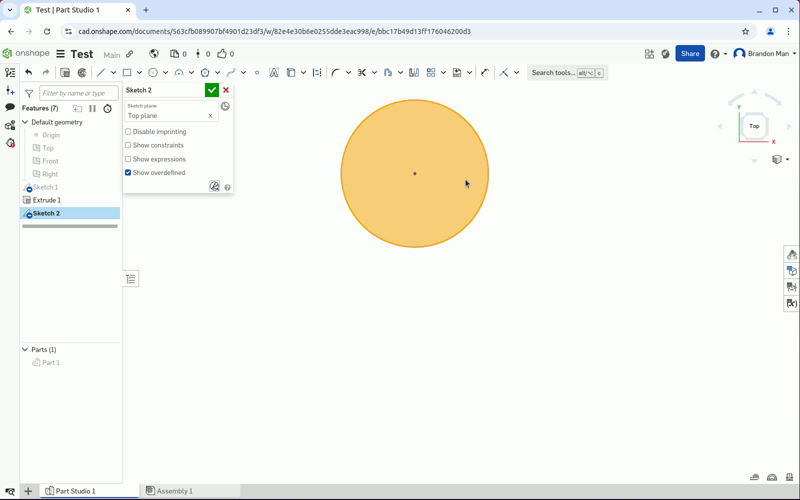
scroll(-6)
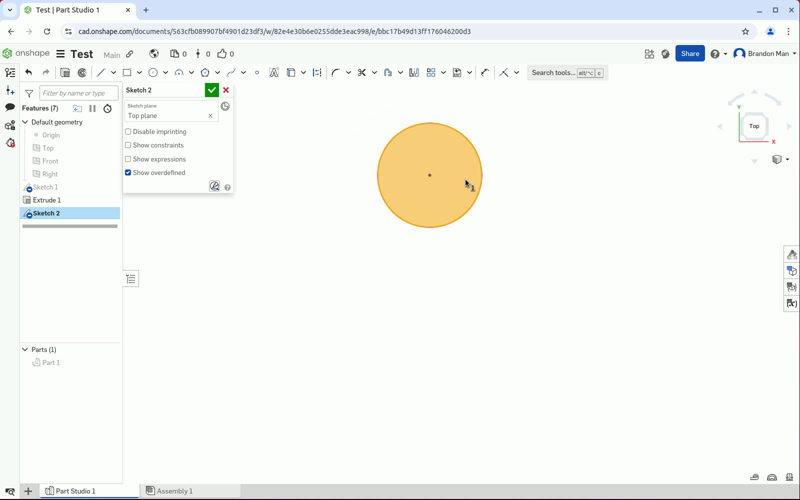
scroll(-6)
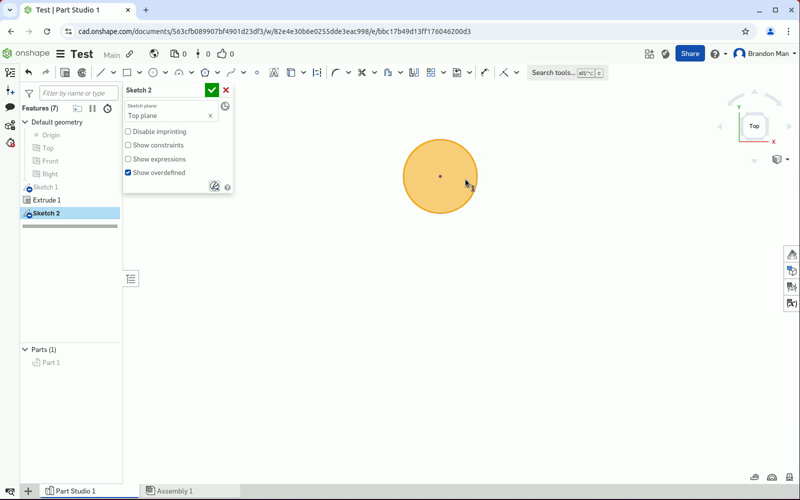
scroll(-6)
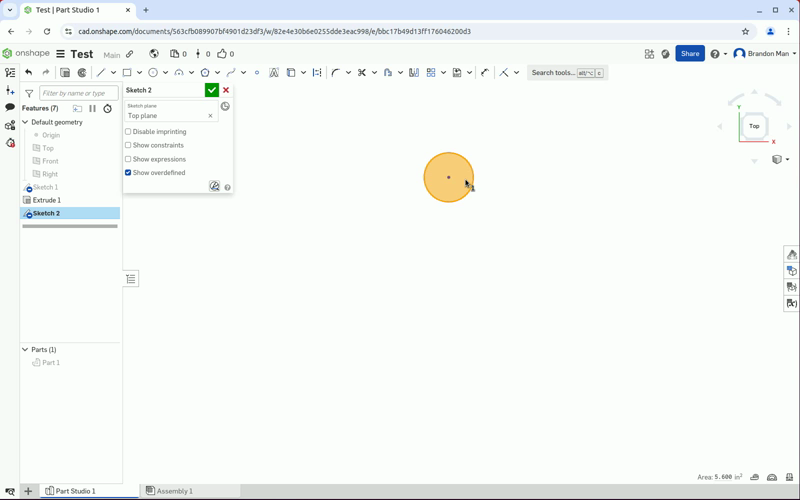
scroll(-6)
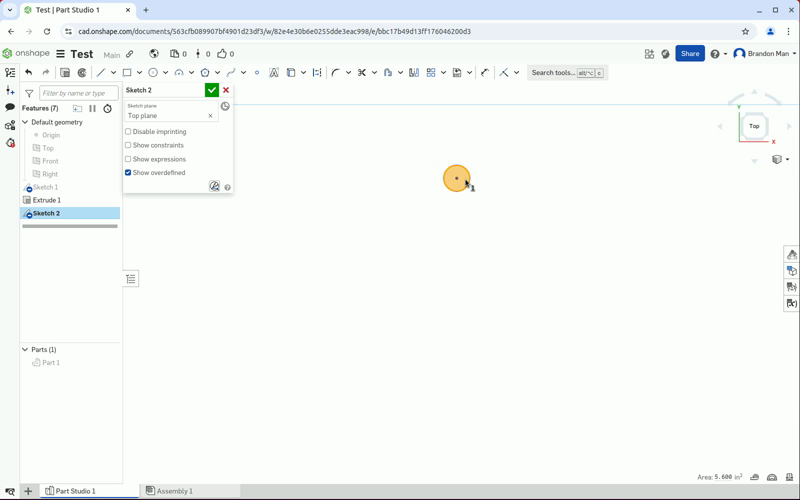
scroll(-6)
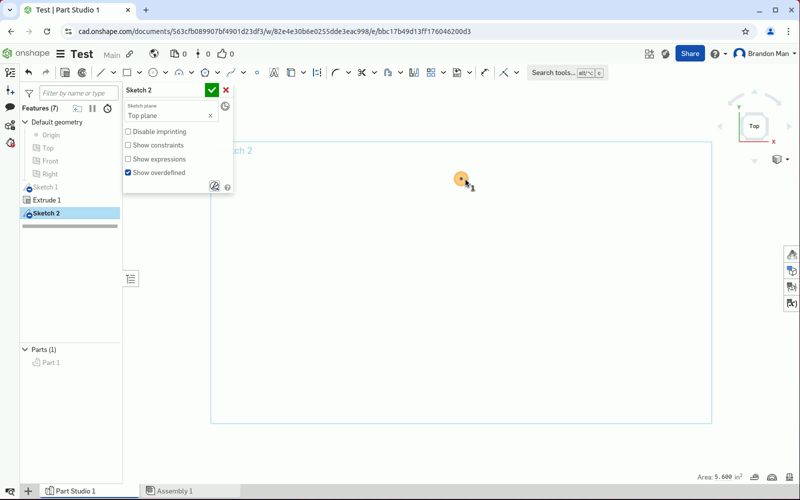
mouse_move(73, 352)
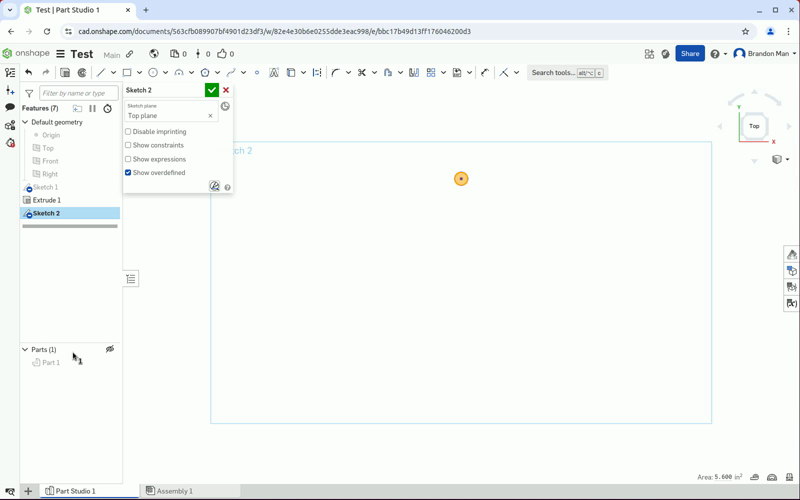
key(shift+y)
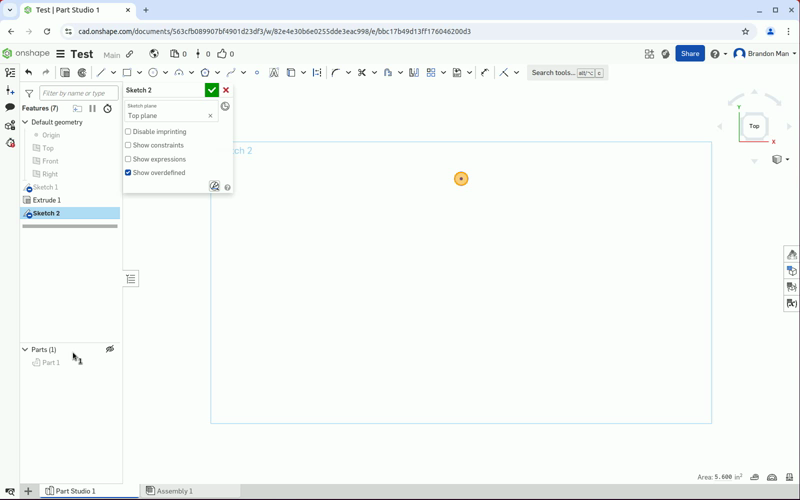
key(shift+e)
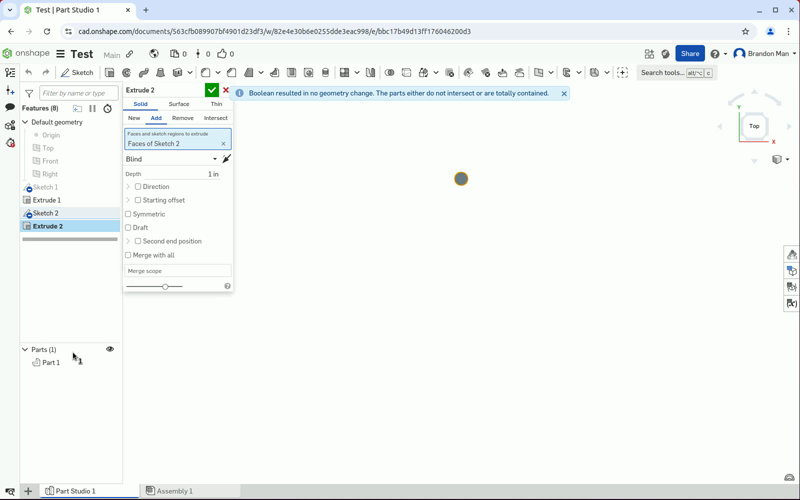
mouse_move(143, 106)
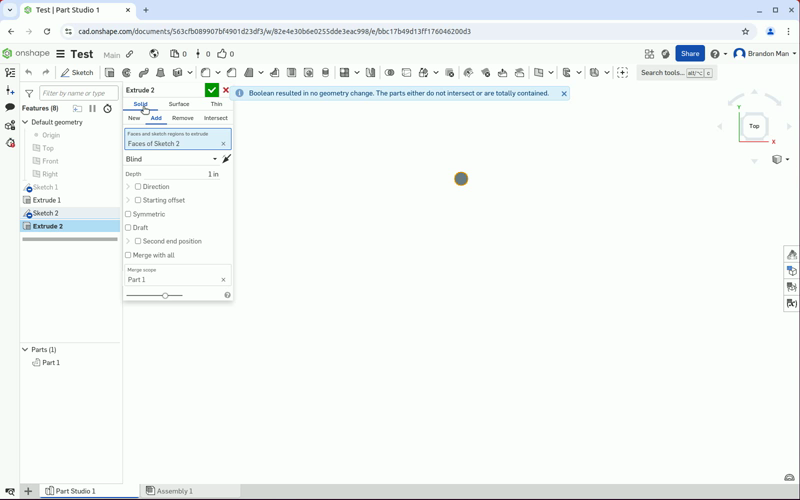
click(143, 106)
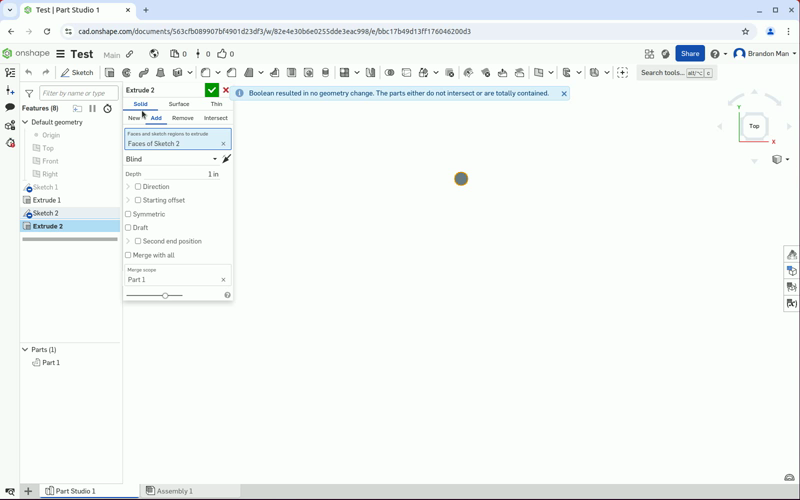
mouse_move(137, 120)
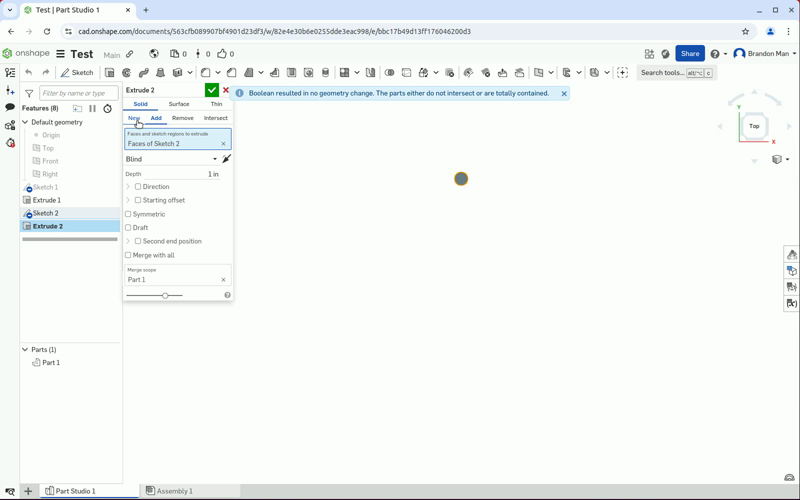
click(137, 120)
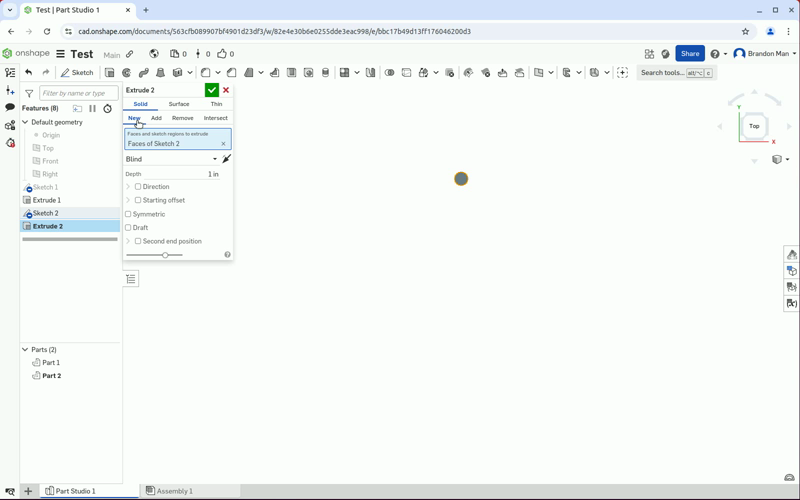
key(tab, 4)
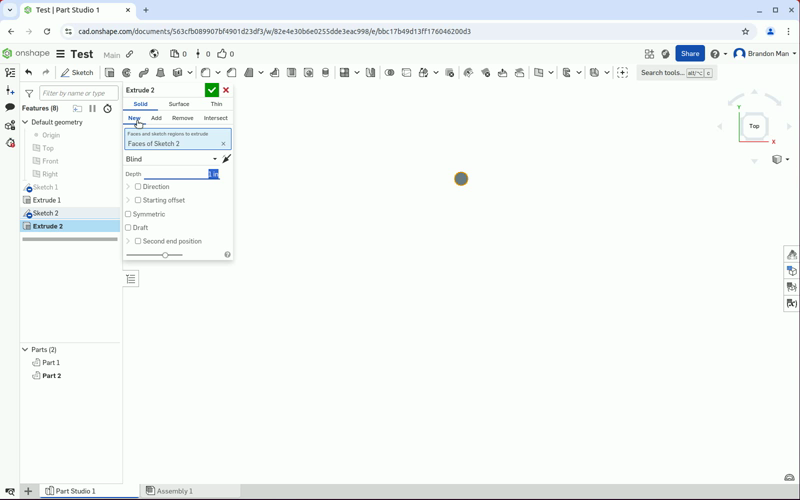
text(12.998)
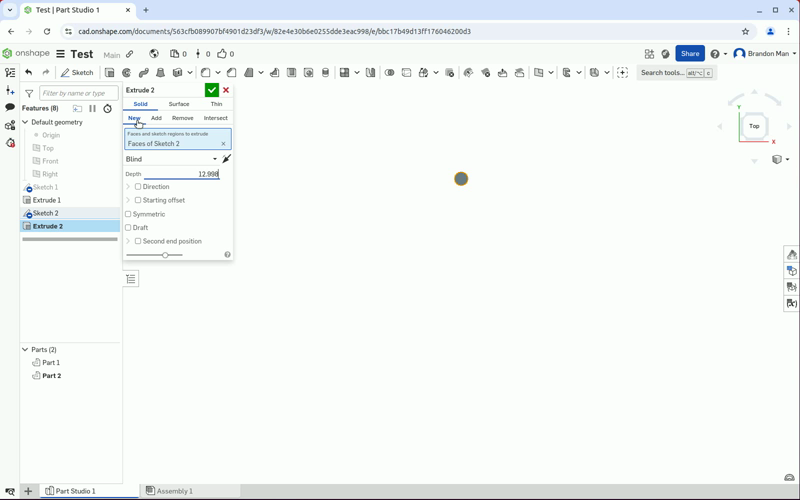
key(enter)
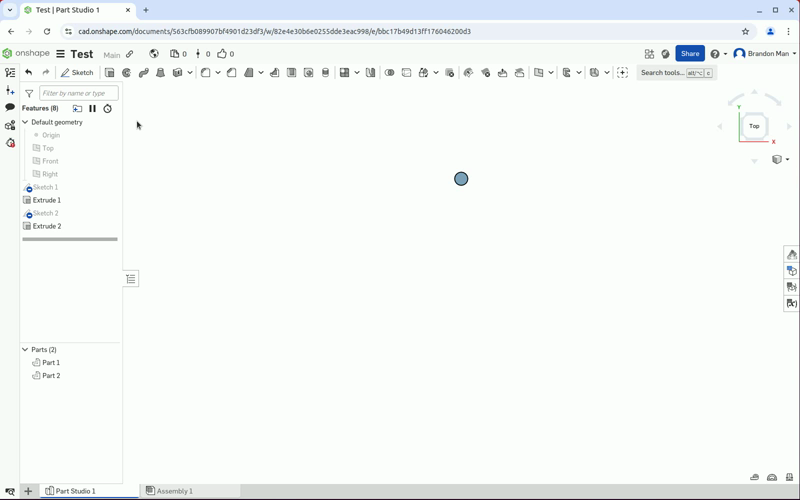
key(shift+h)
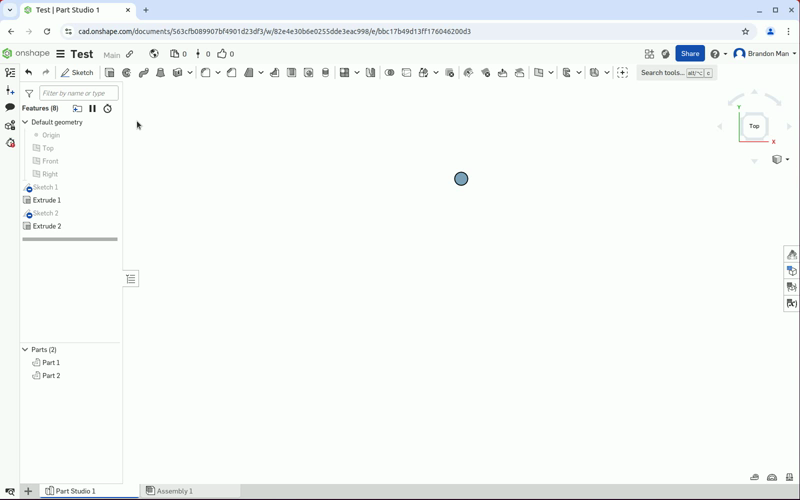
key(shift+h)
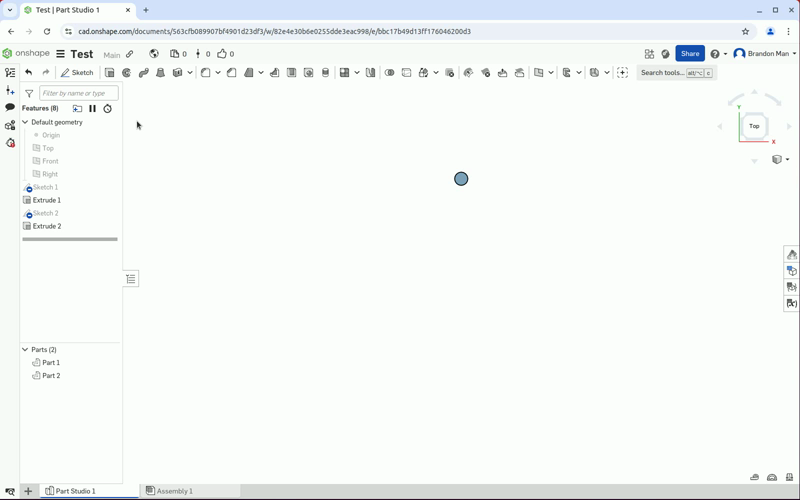
mouse_move(73, 189)
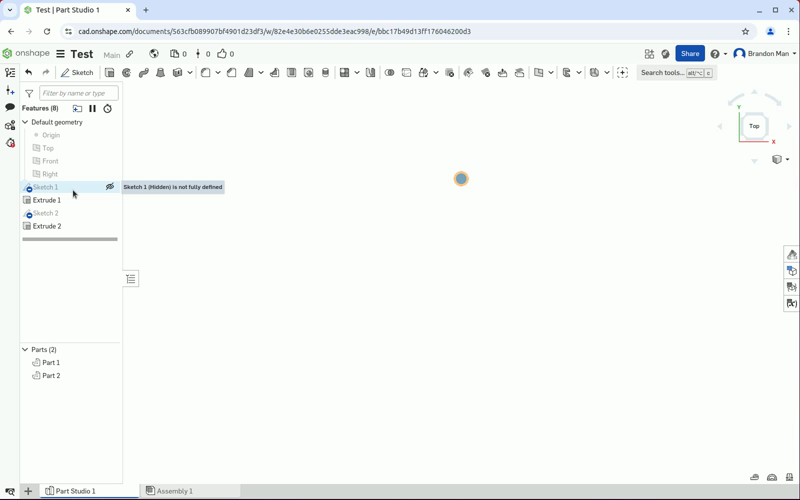
click(73, 189)
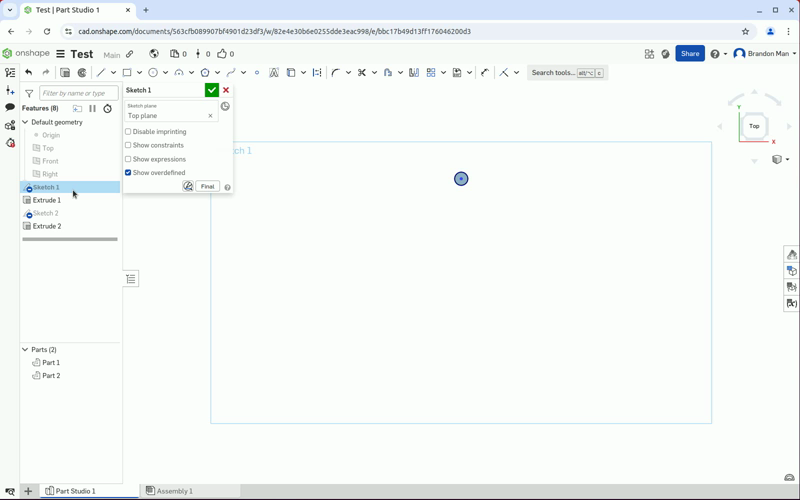
mouse_move(229, 92)
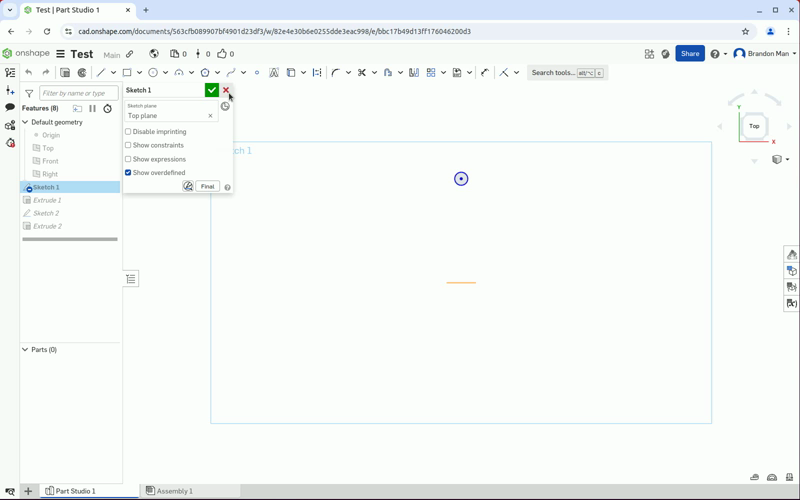
click(229, 92)
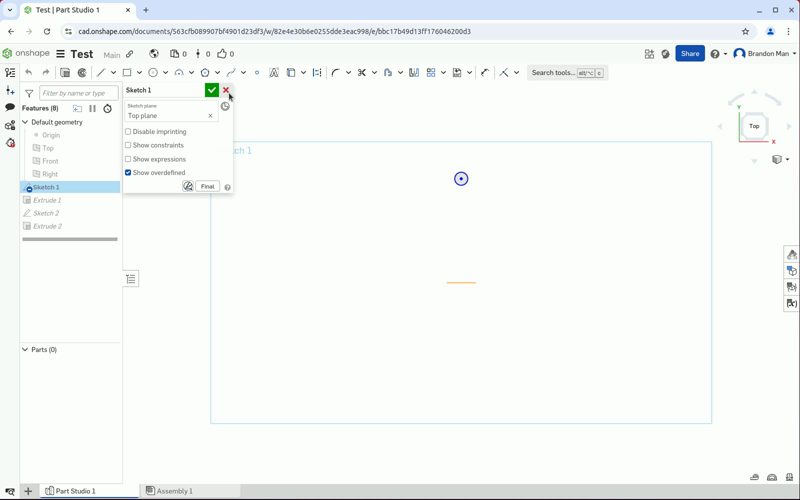
key(shift+s)
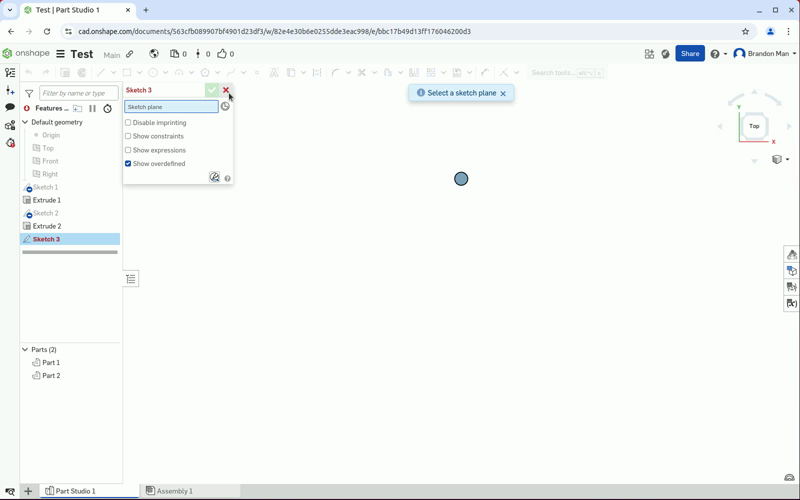
mouse_move(73, 150)
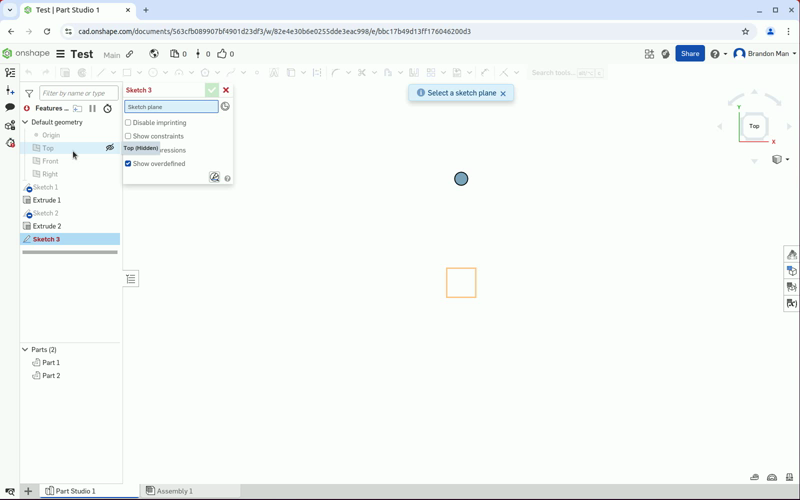
click(73, 150)
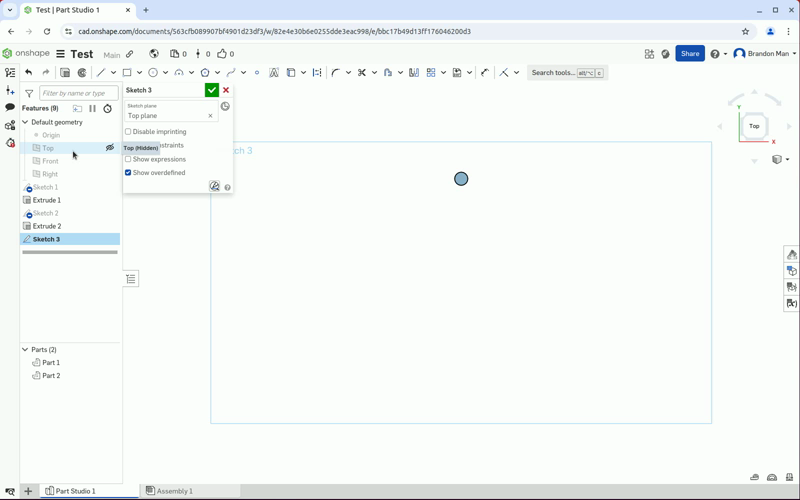
mouse_move(73, 352)
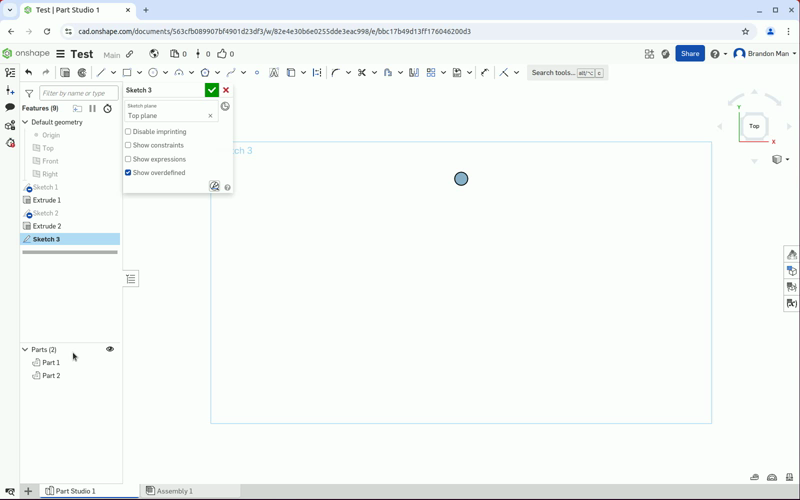
key(y)
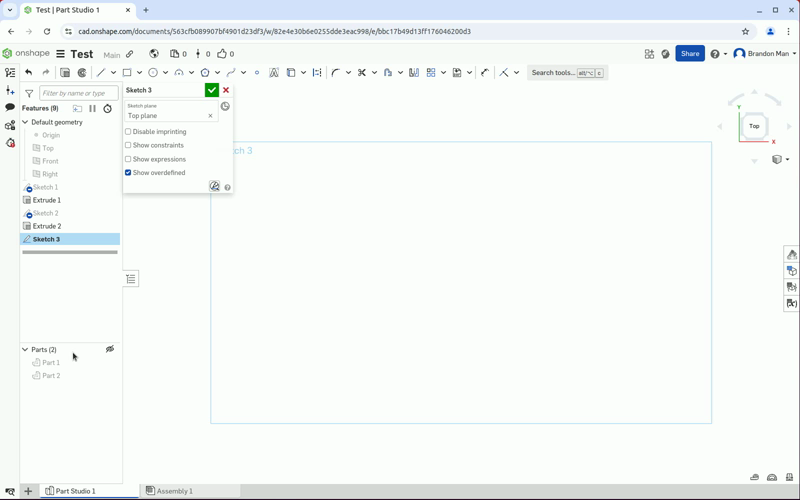
key(c)
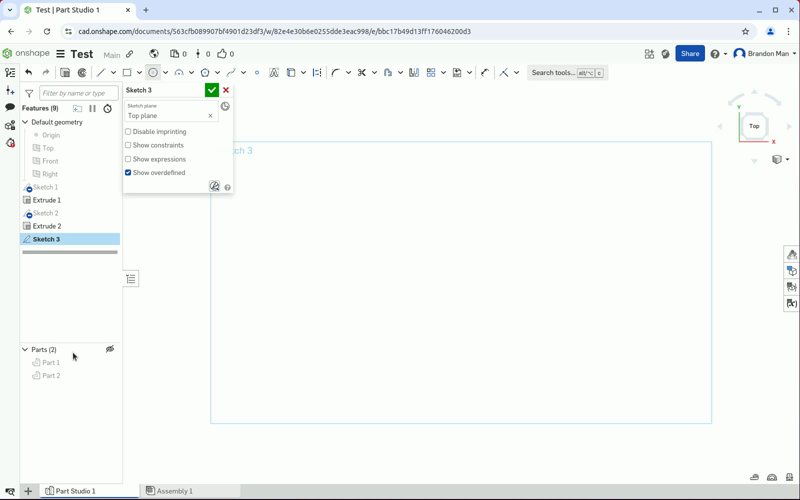
key_down(shift)
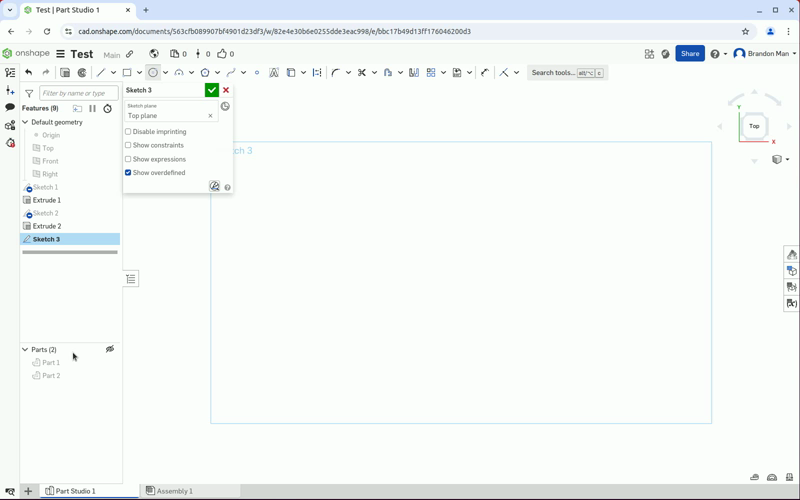
mouse_move(461, 282)
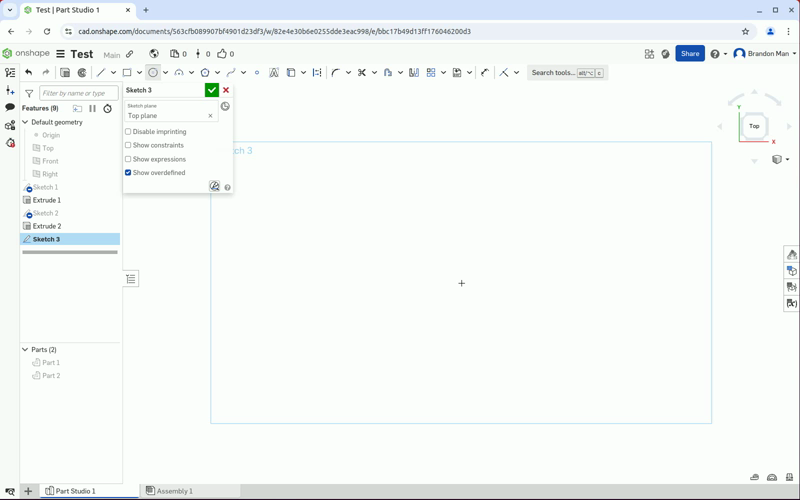
click(461, 282)
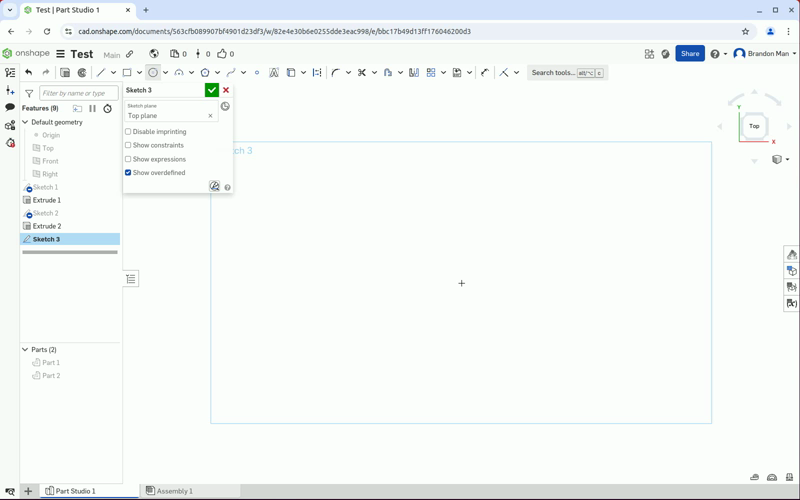
key_up(shift)
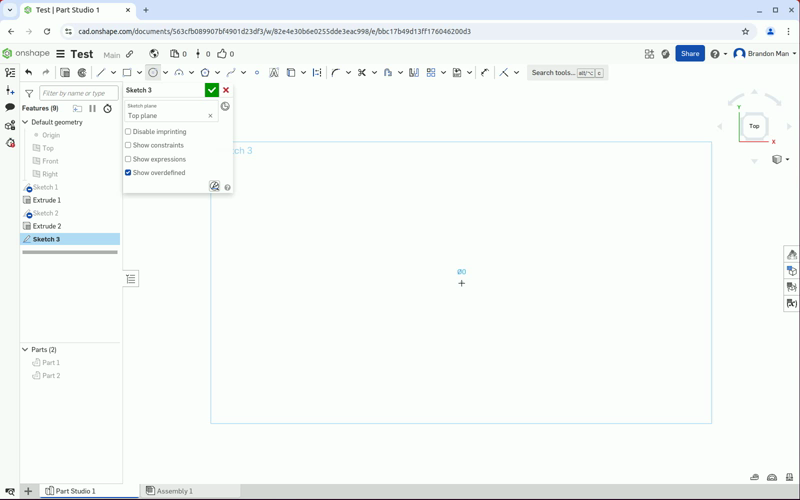
mouse_move(465, 282)
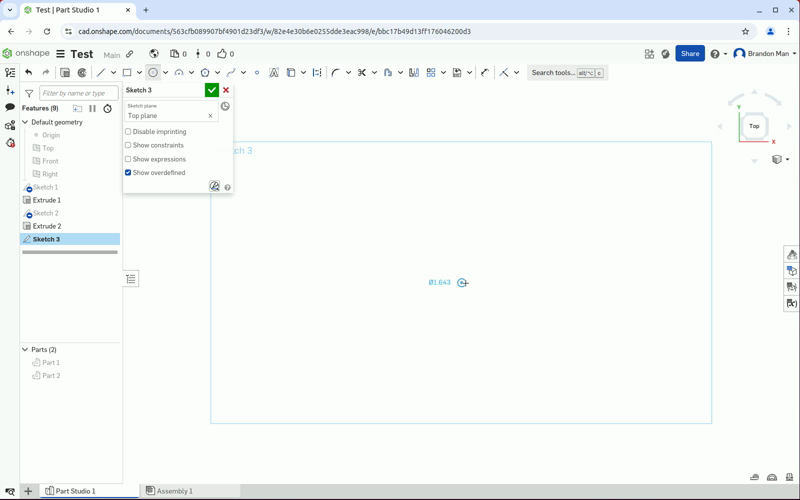
click(465, 282)
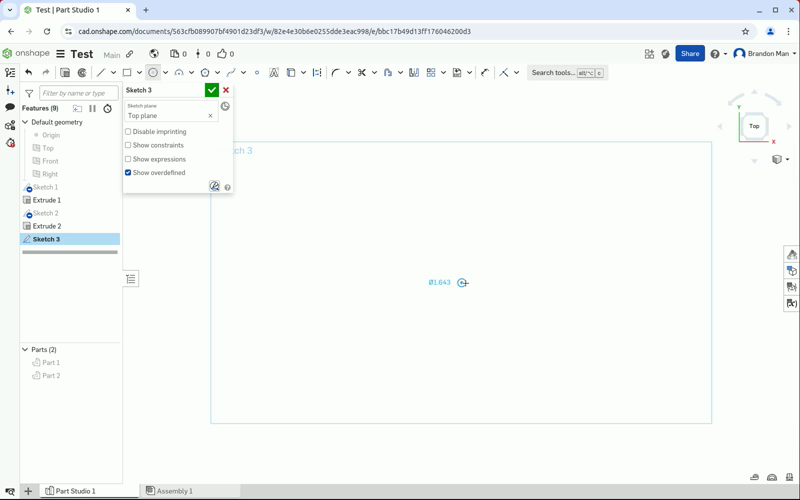
key(esc)
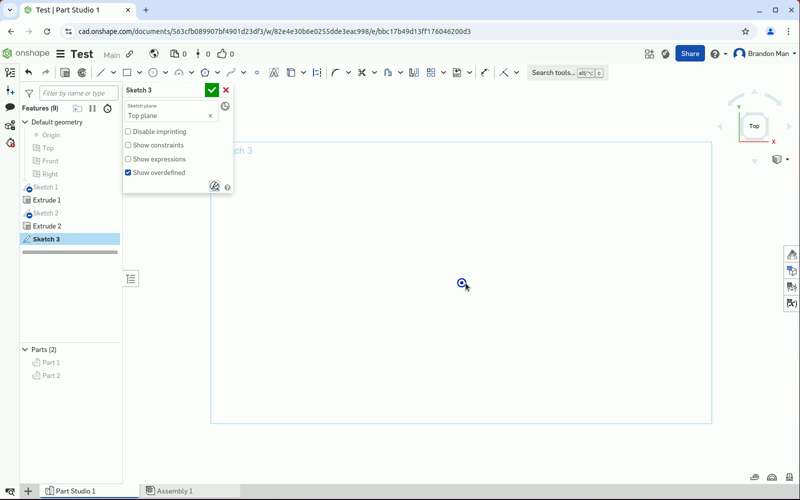
mouse_move(460, 285)
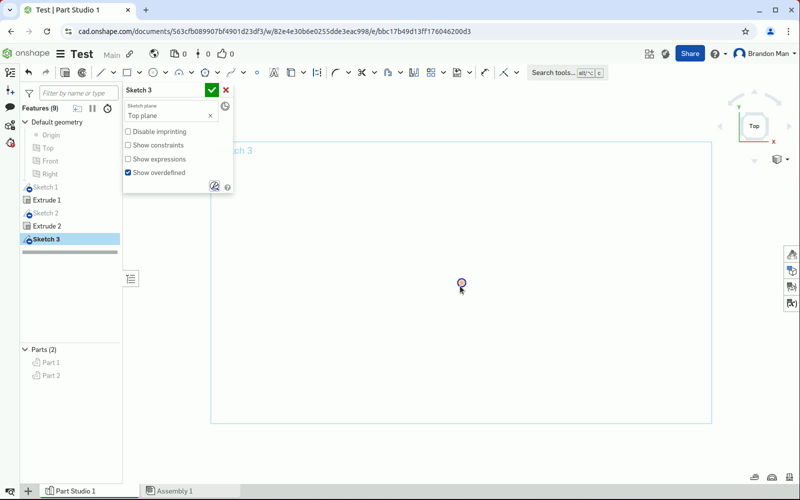
scroll(6)
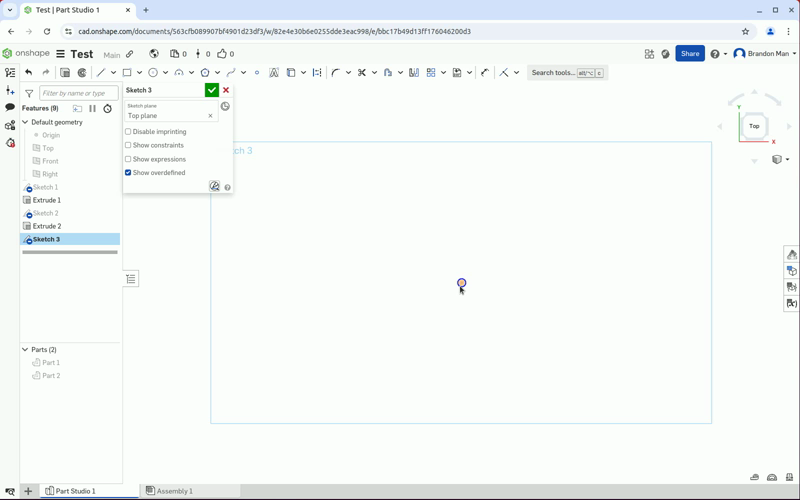
scroll(6)
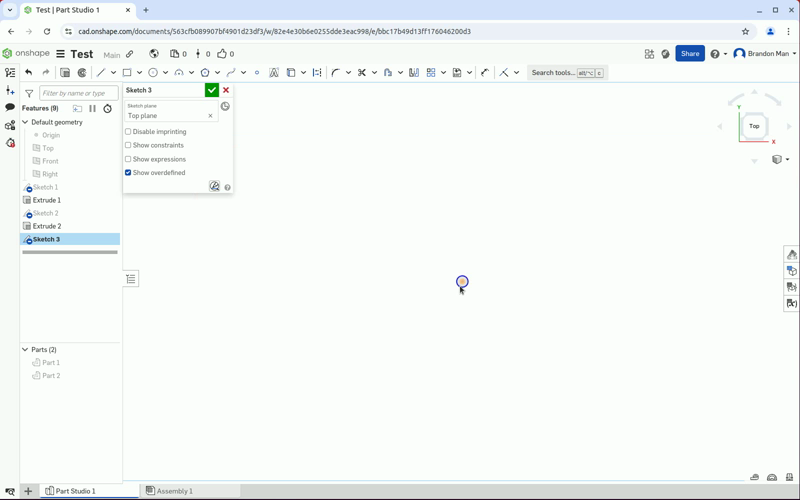
scroll(6)
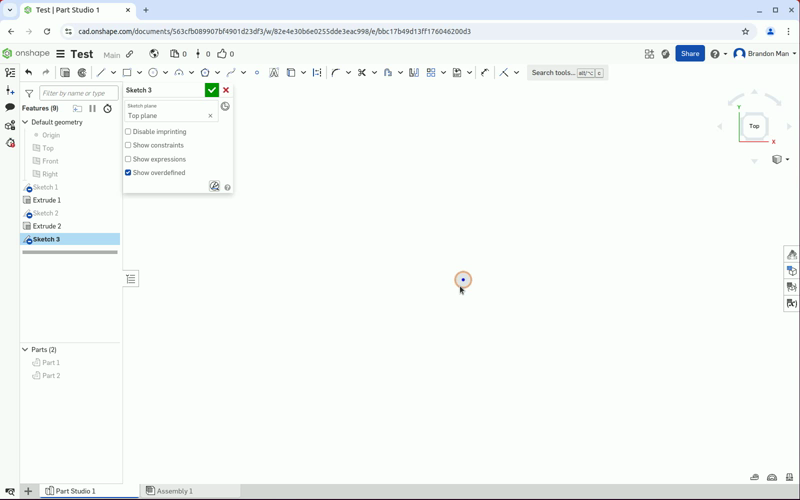
scroll(6)
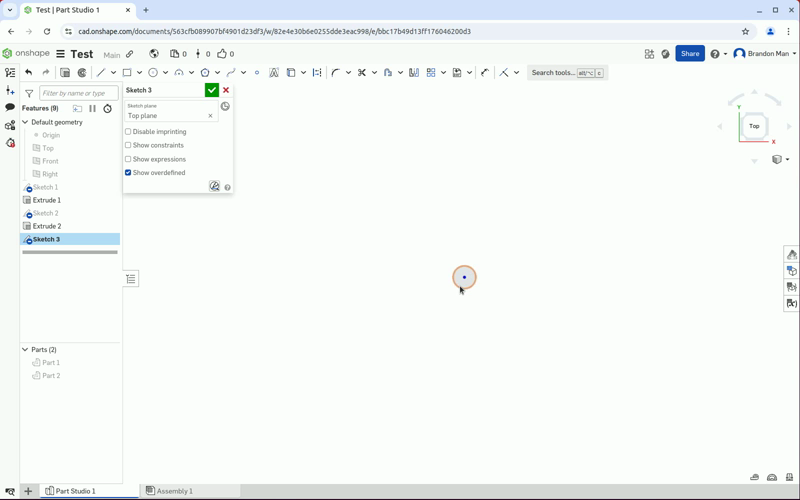
scroll(6)
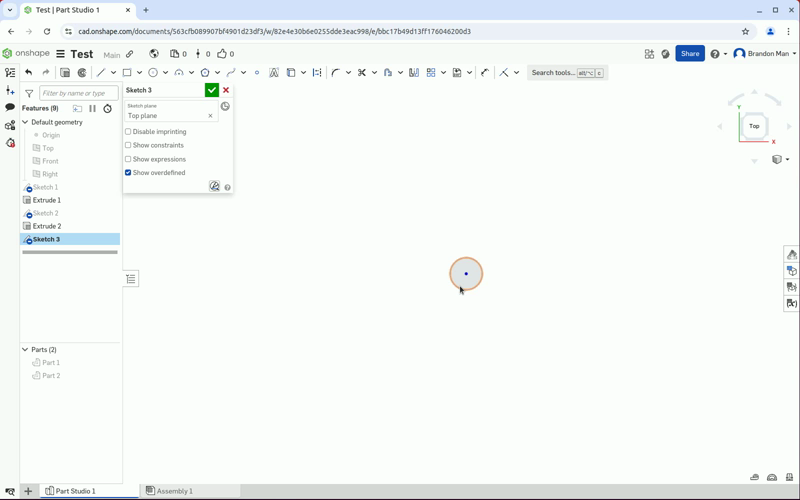
scroll(6)
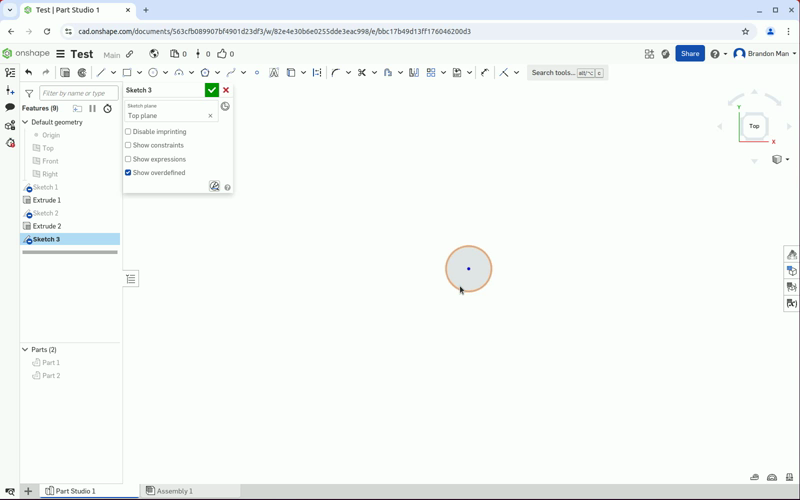
scroll(6)
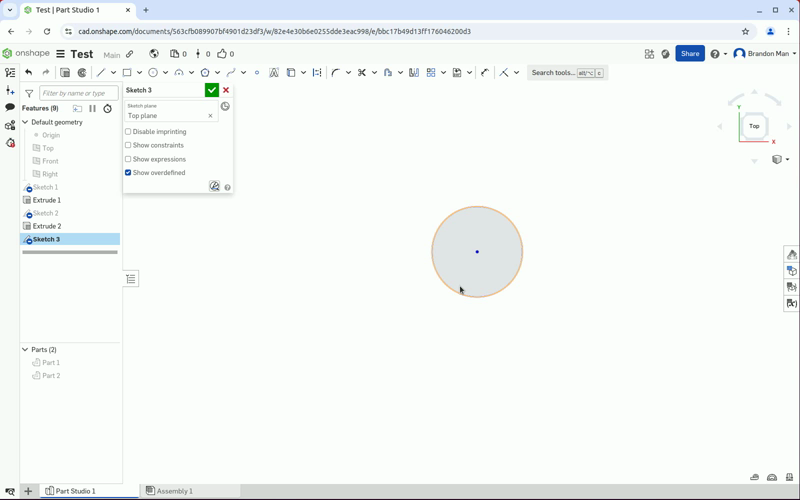
click(460, 285)
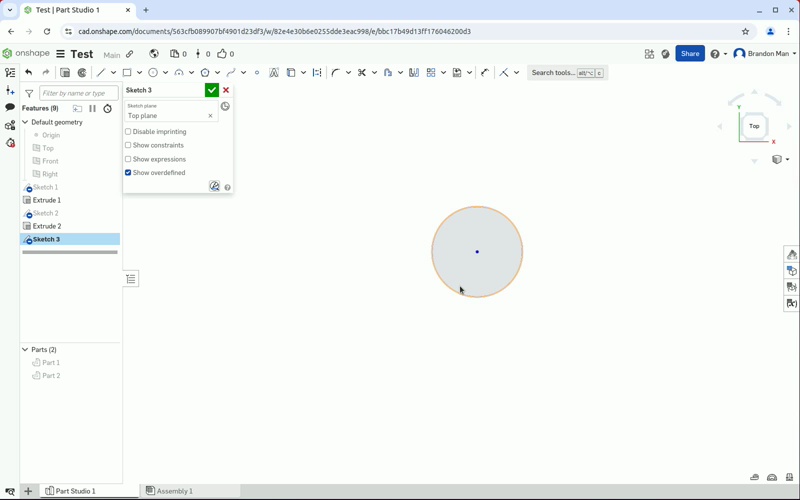
scroll(-6)
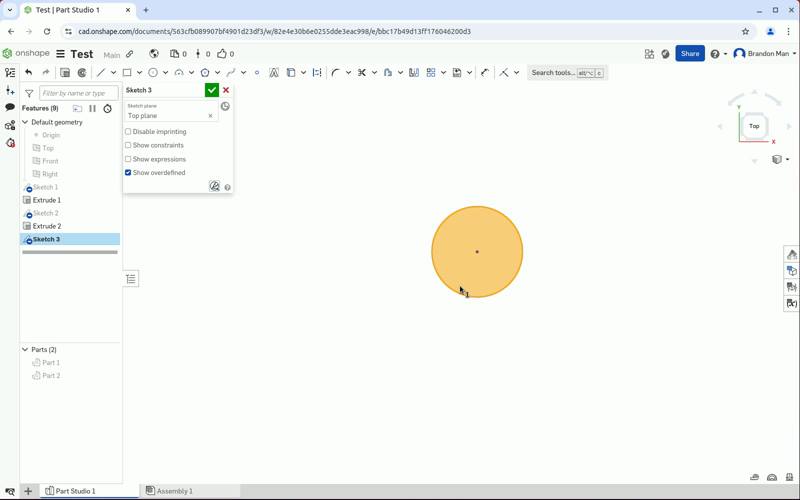
scroll(-6)
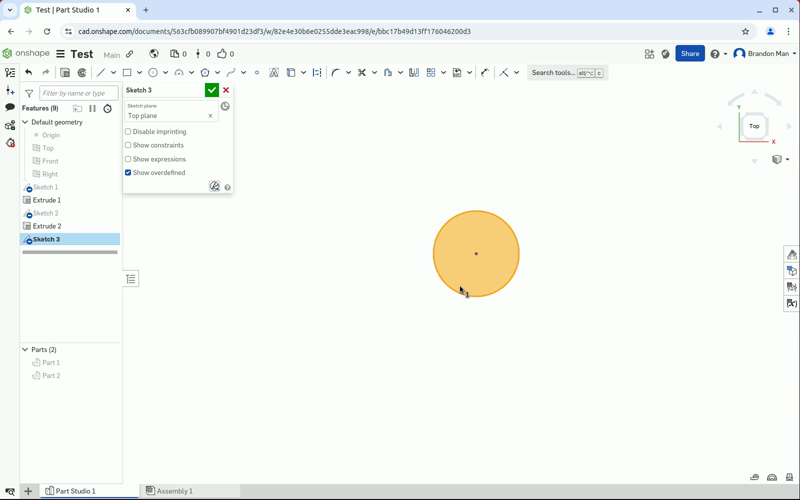
scroll(-6)
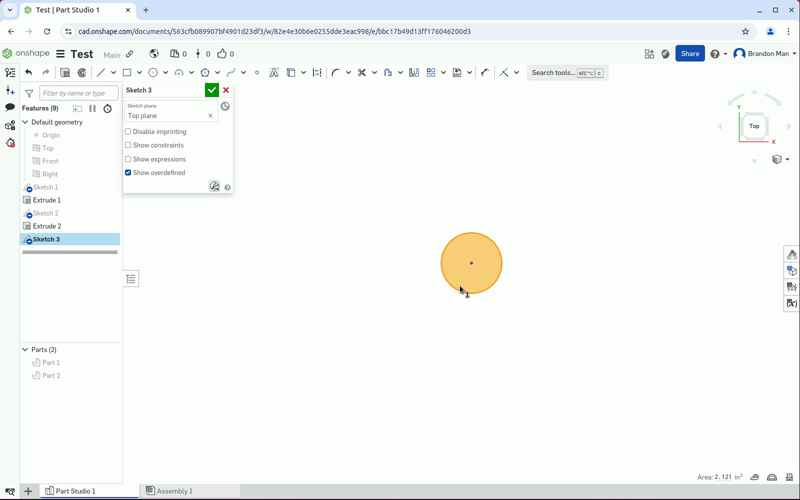
scroll(-6)
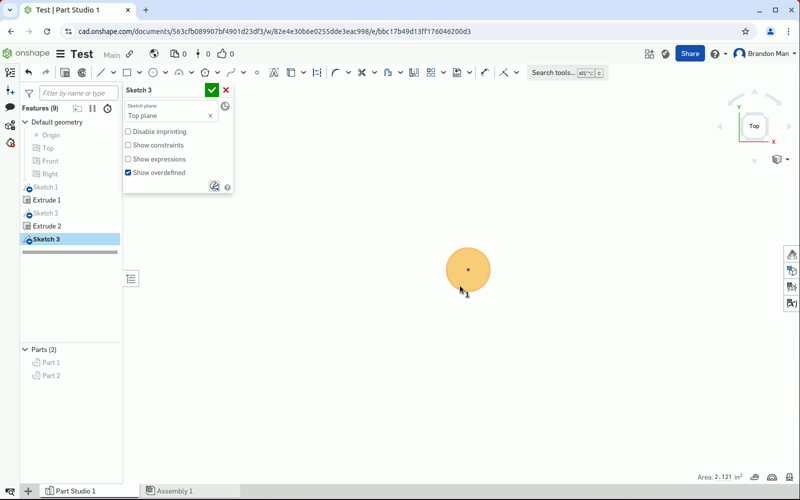
scroll(-6)
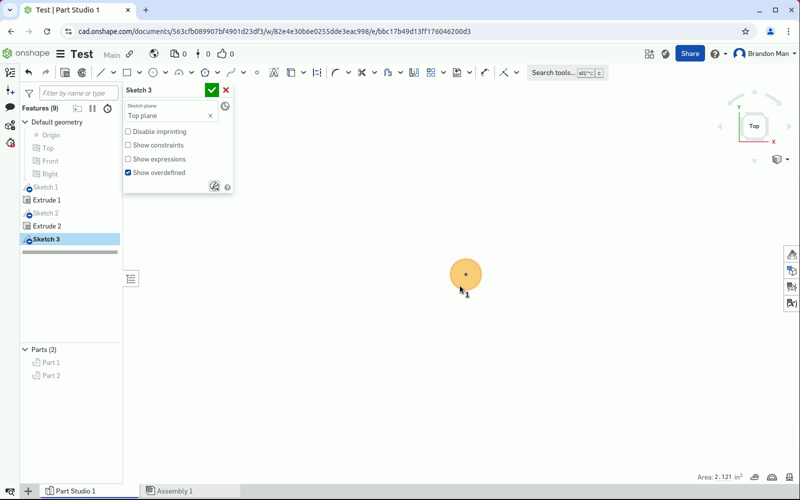
scroll(-6)
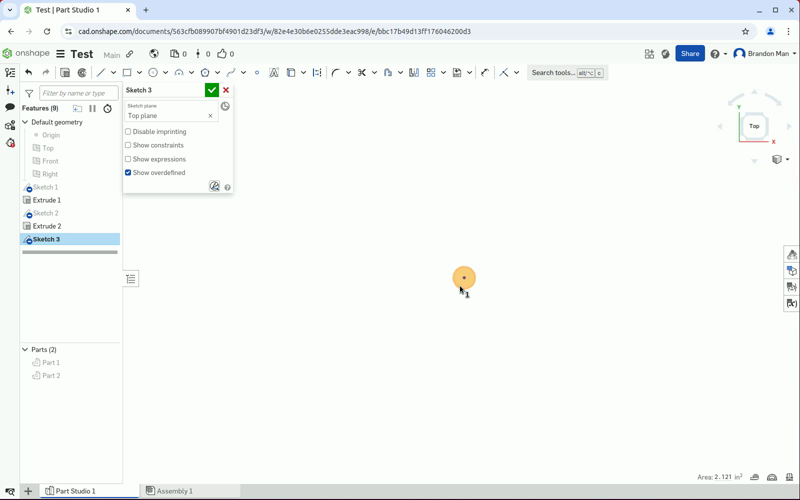
scroll(-6)
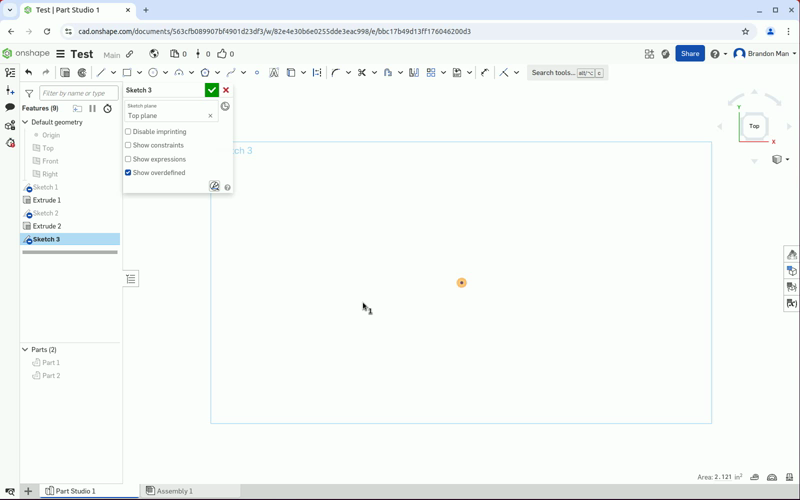
mouse_move(73, 352)
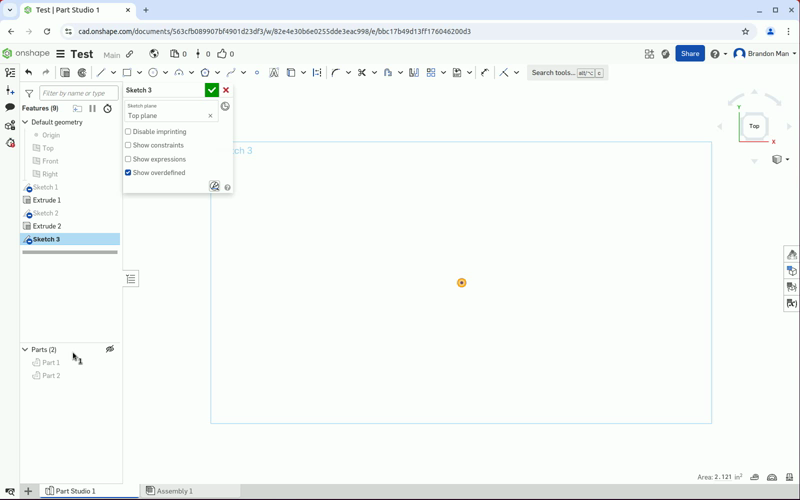
key(shift+y)
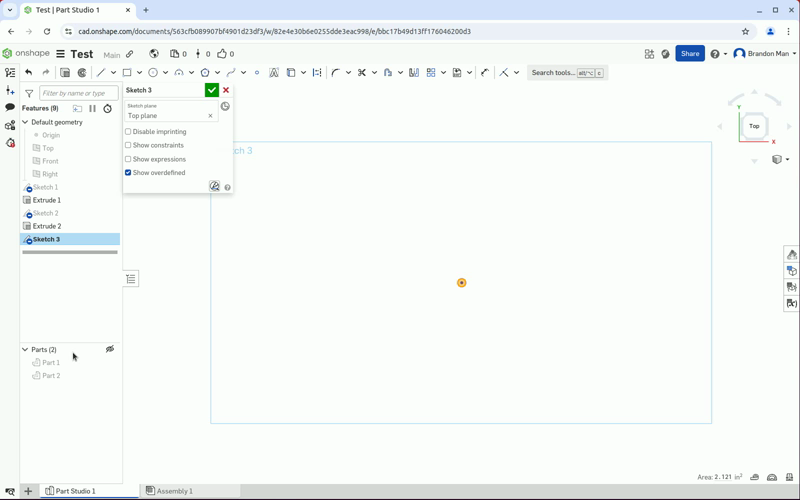
key(shift+e)
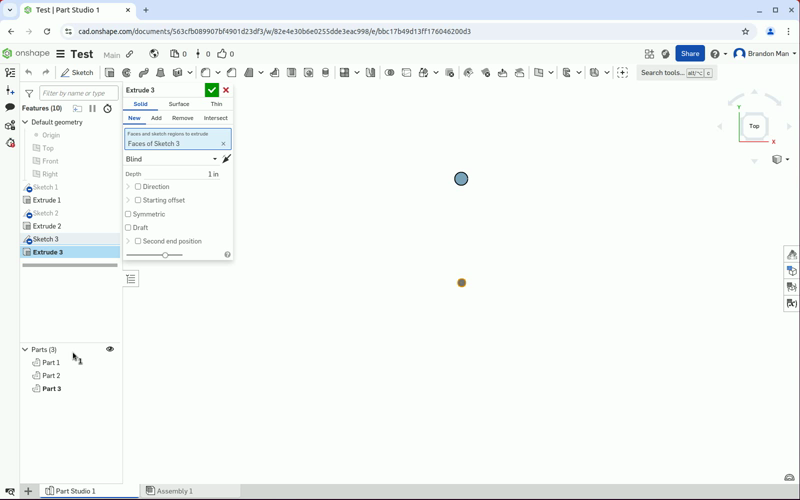
mouse_move(143, 106)
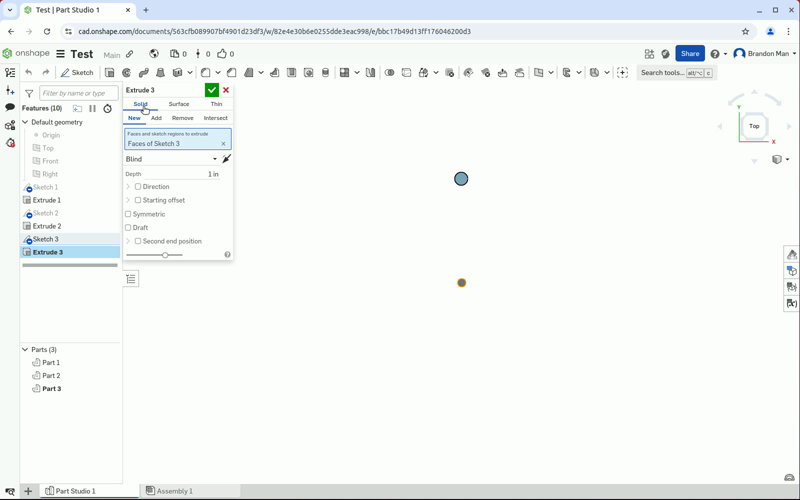
click(143, 106)
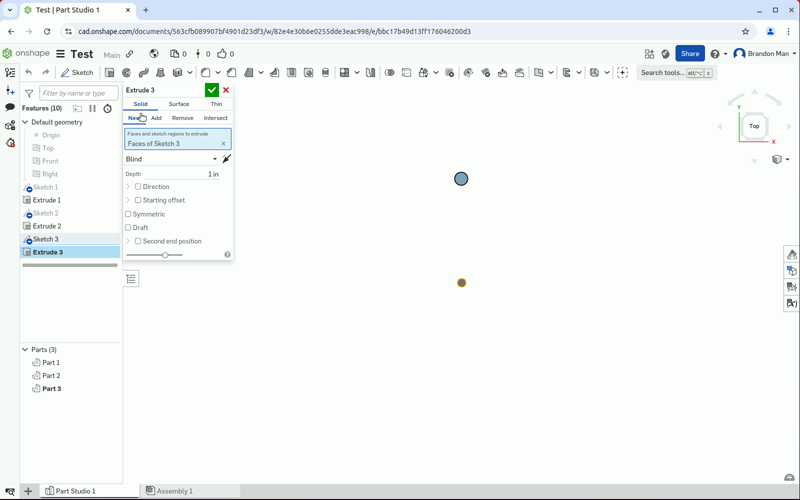
mouse_move(137, 120)
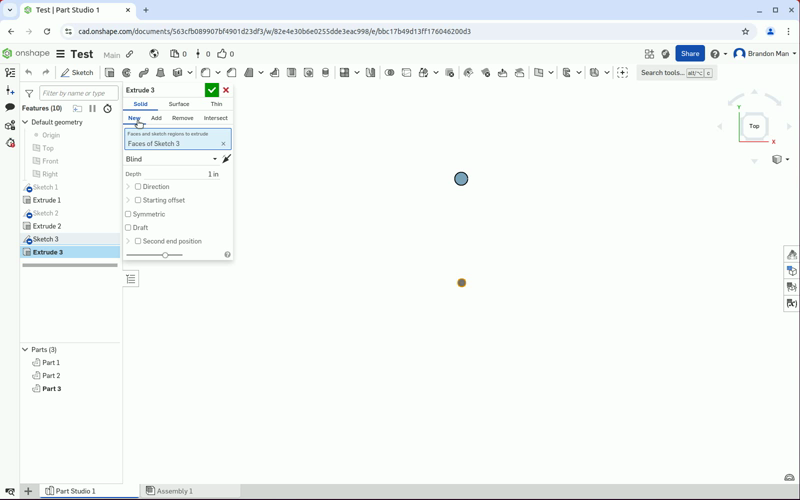
click(137, 120)
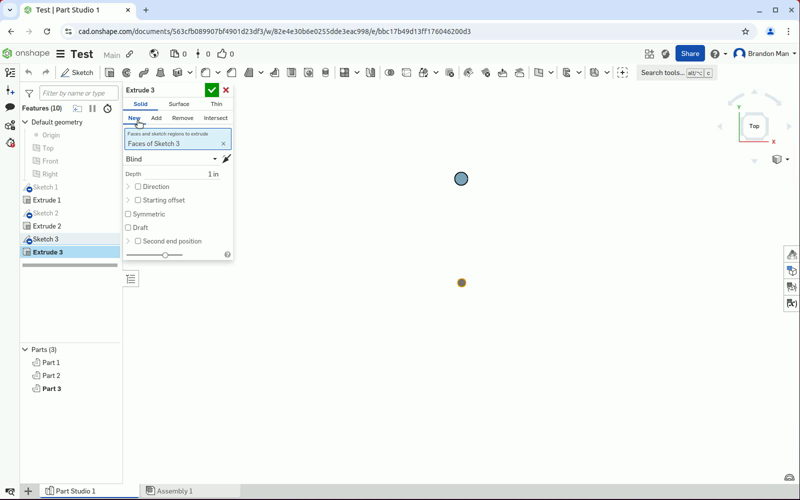
key(tab, 4)
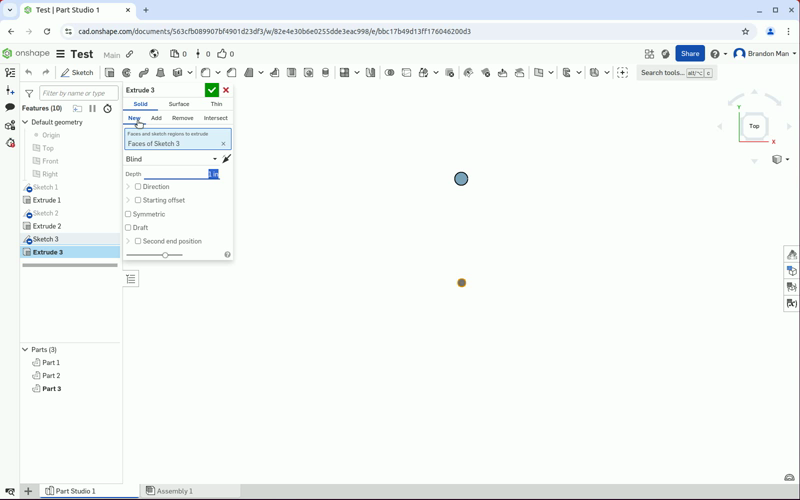
text(-8.666)
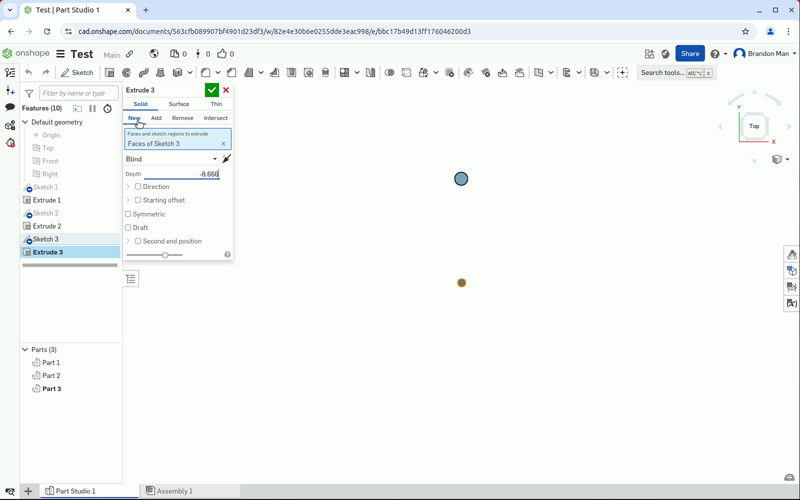
key(enter)
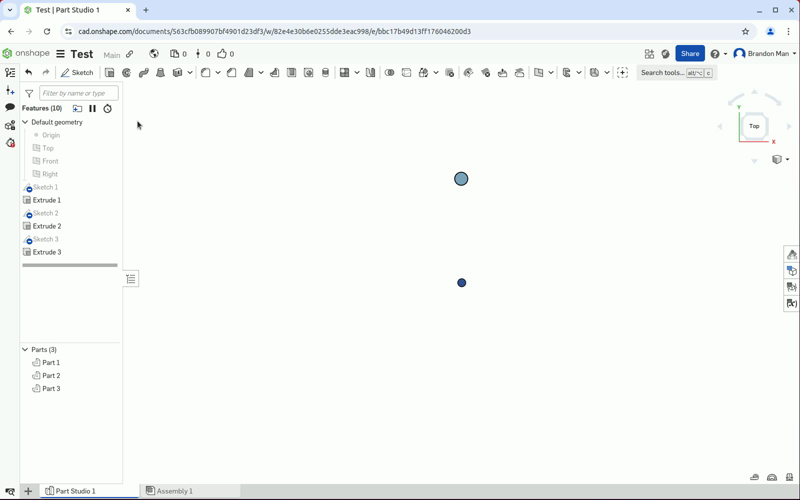
key(shift+h)
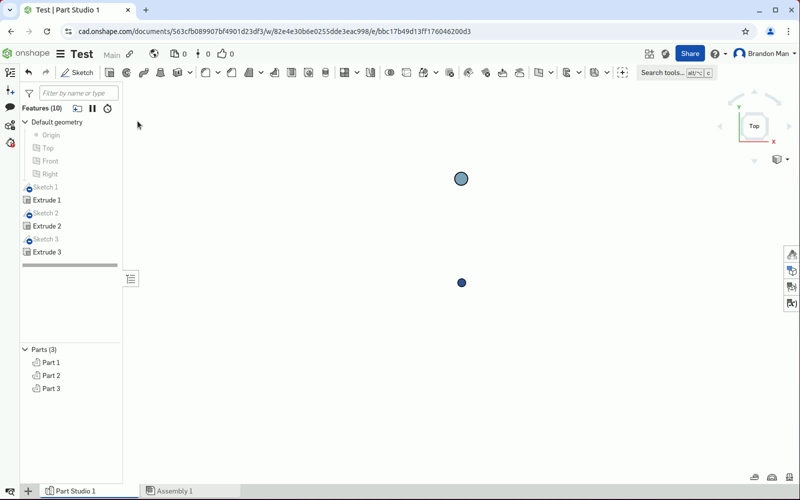
key(shift+h)
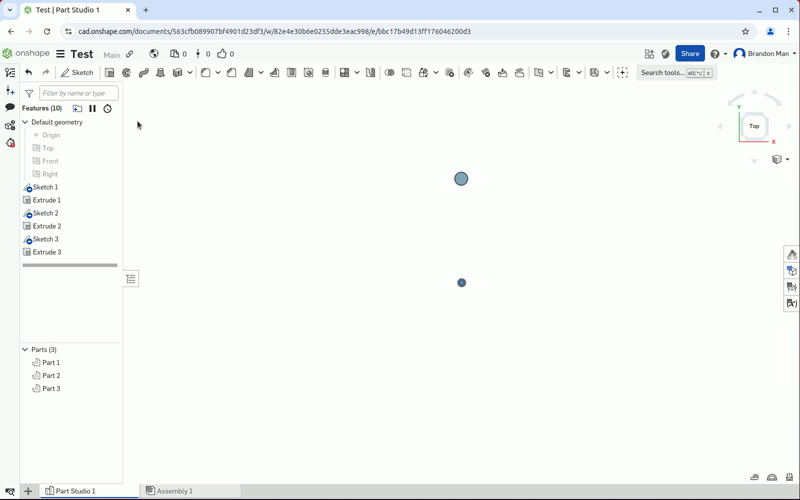
key(shift+7)
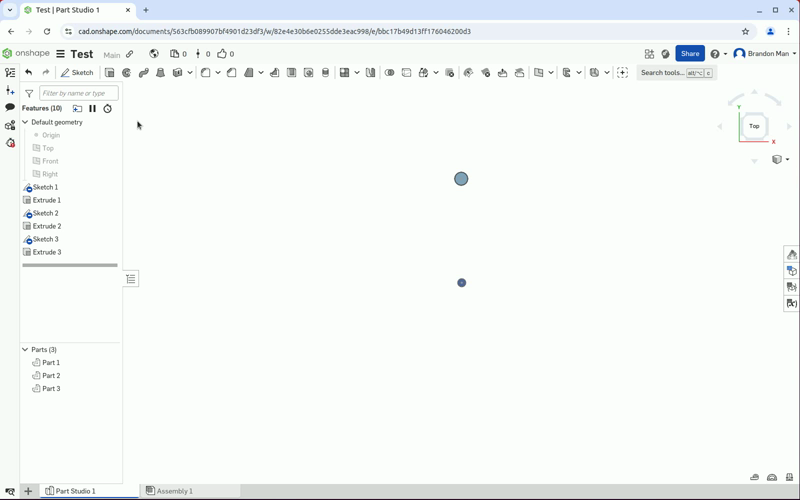
key(up, 3)
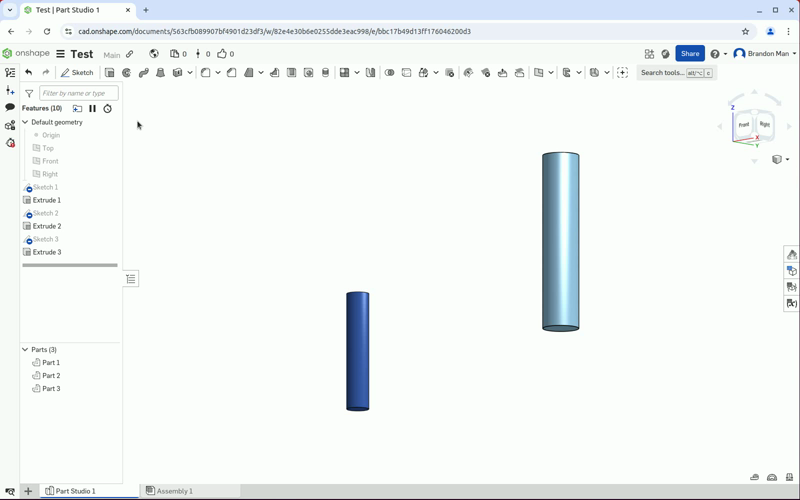
key(left, 3)
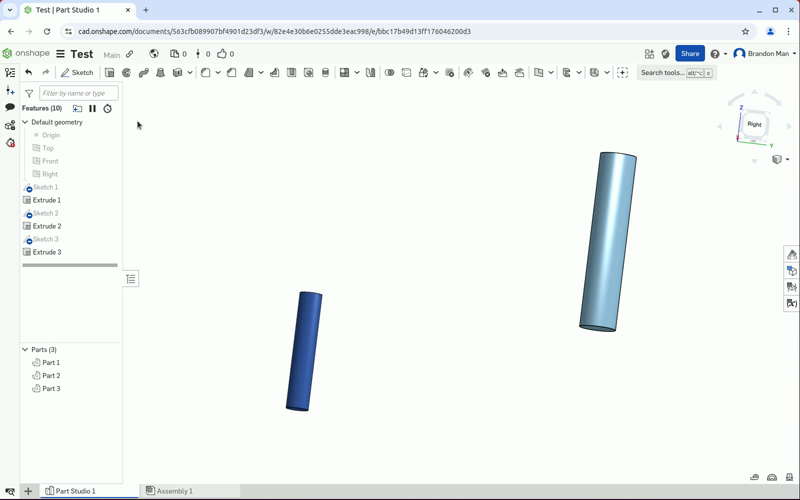
key(right, 3)
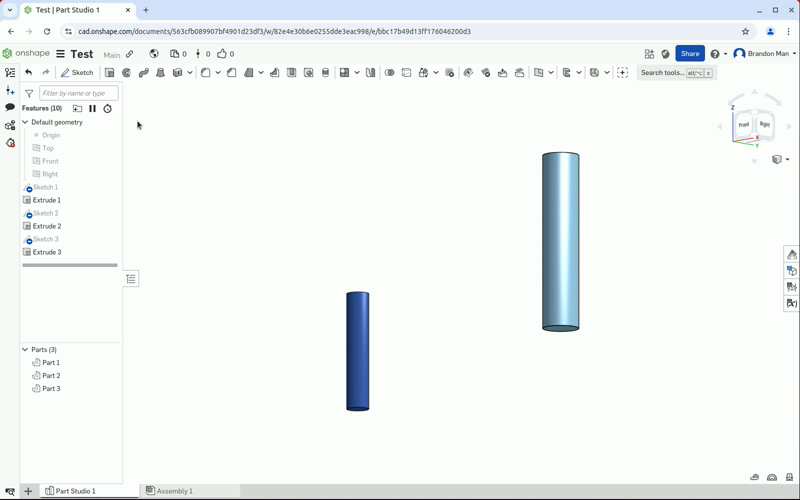
key(down, 3)
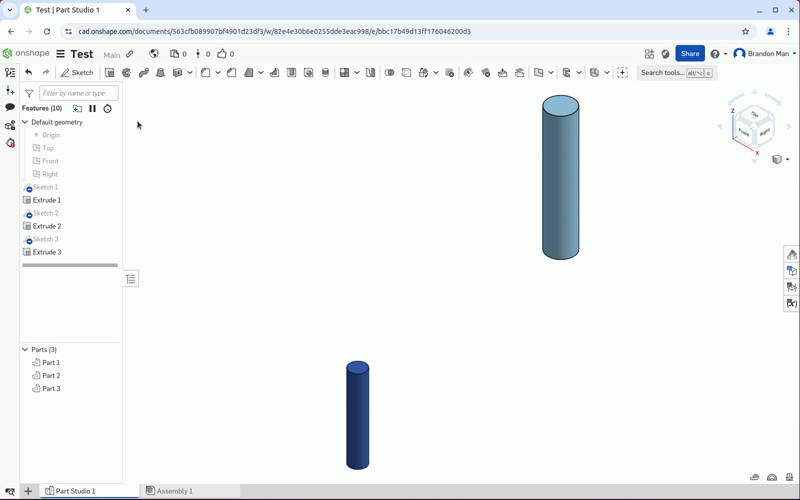
mouse_move(73, 189)
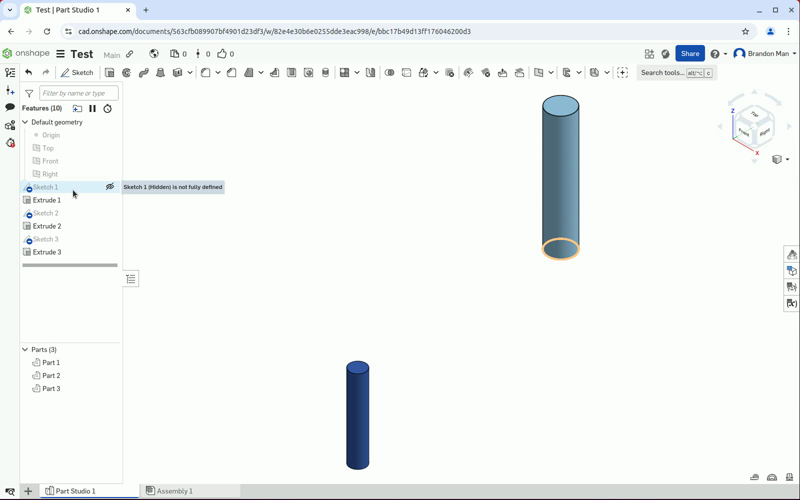
click(73, 189)